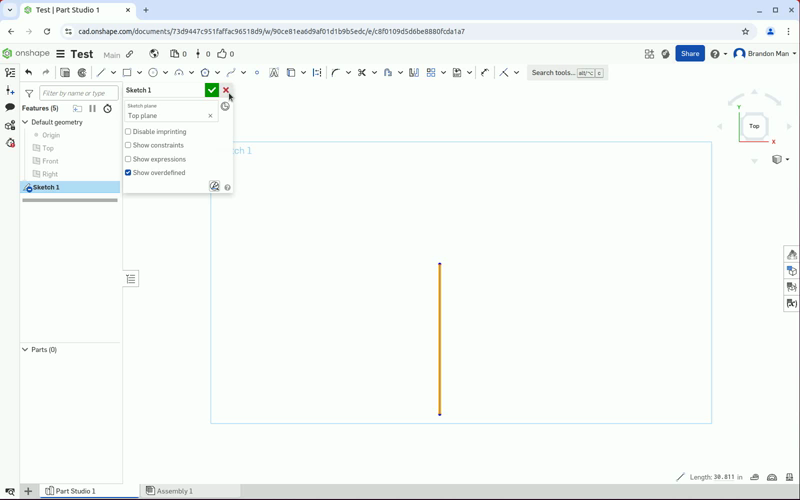
key(shift+h)
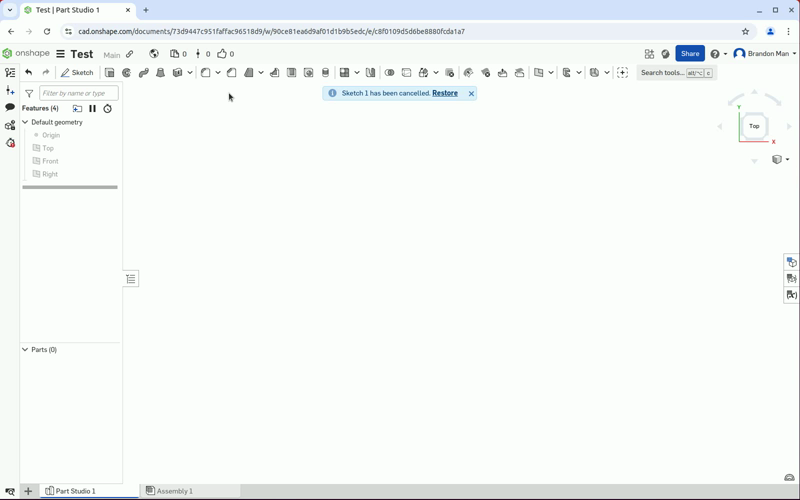
mouse_move(73, 352)
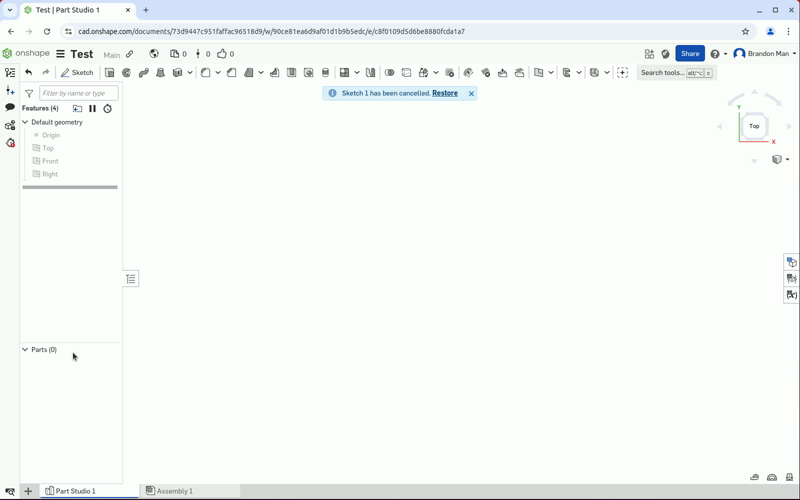
key(y)
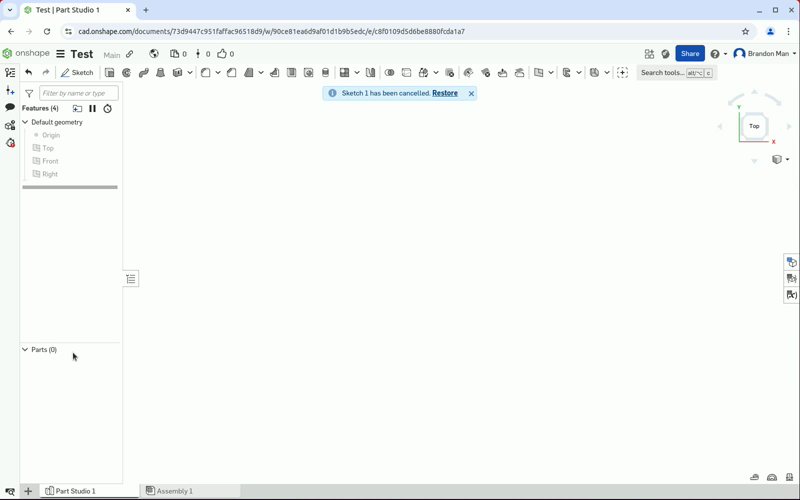
key(shift+p)
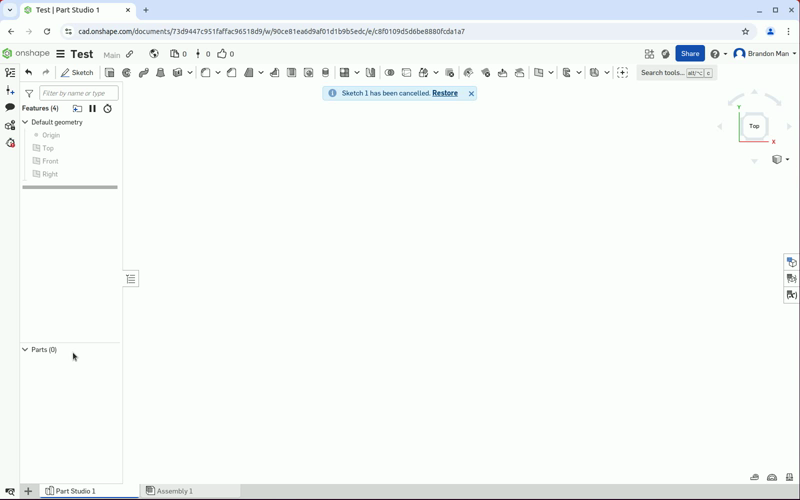
key(space)
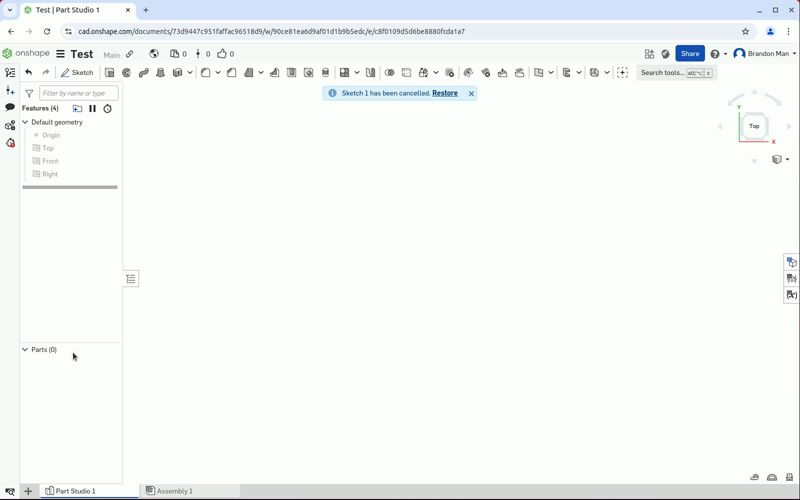
key_down(shift)
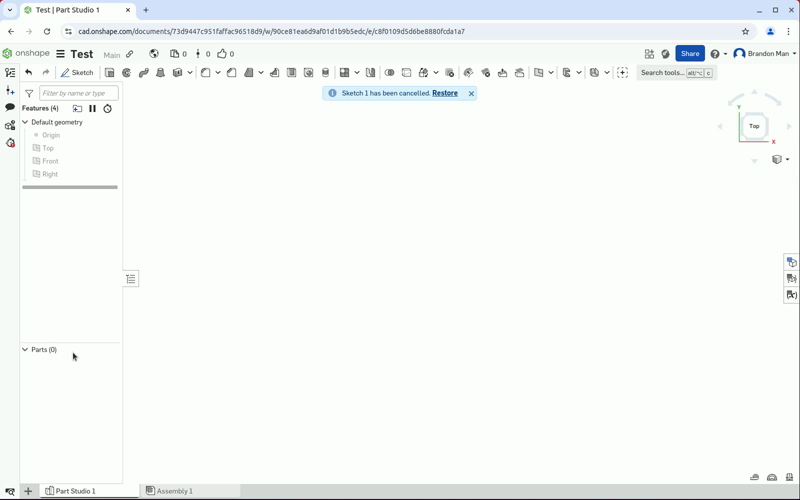
key(up)
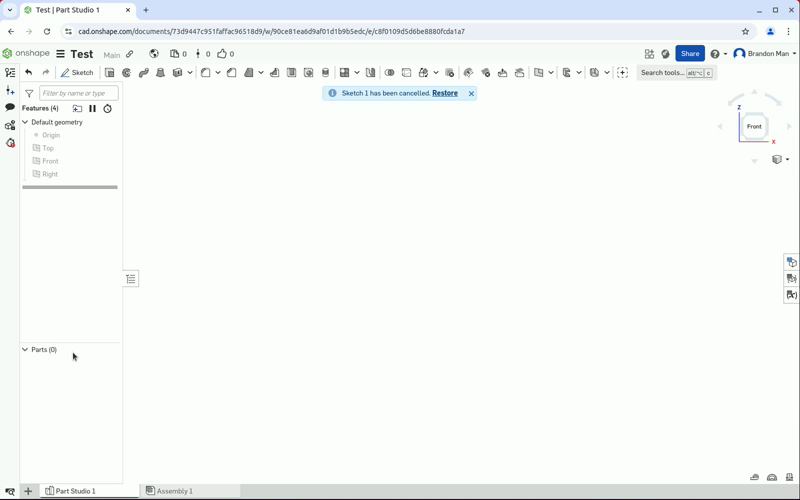
key_up(shift)
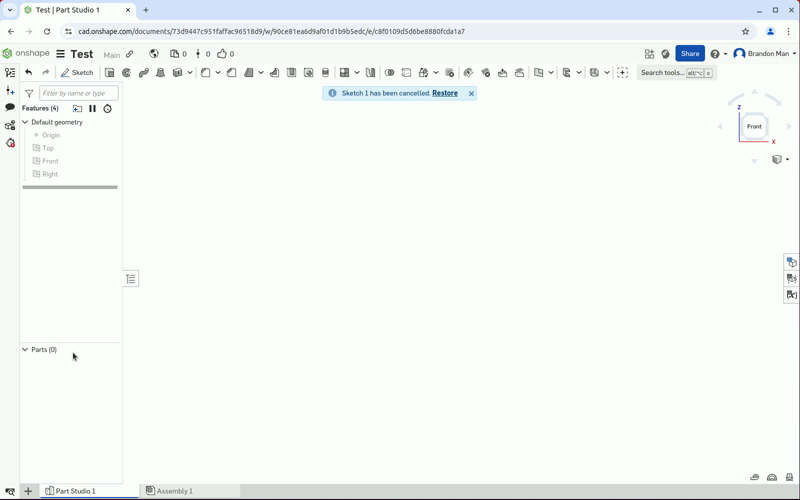
mouse_move(73, 352)
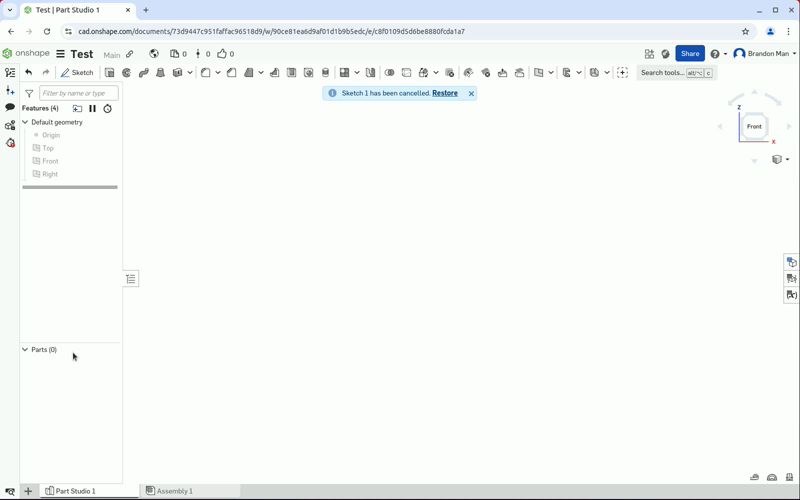
key(shift+y)
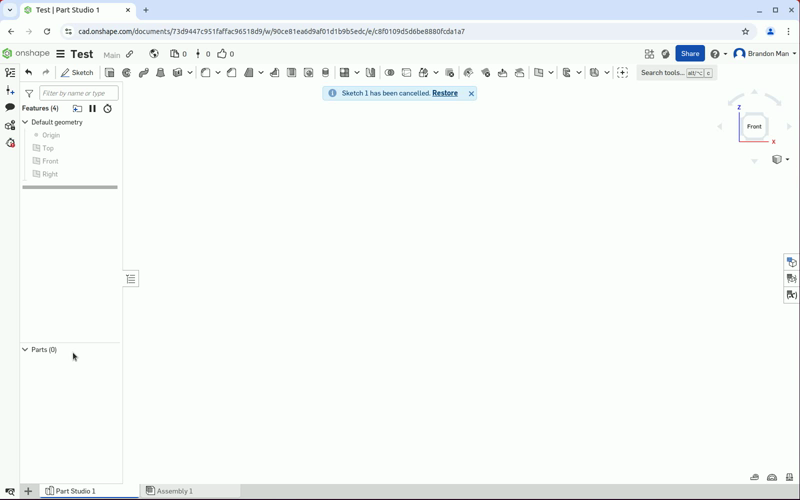
key(shift+s)
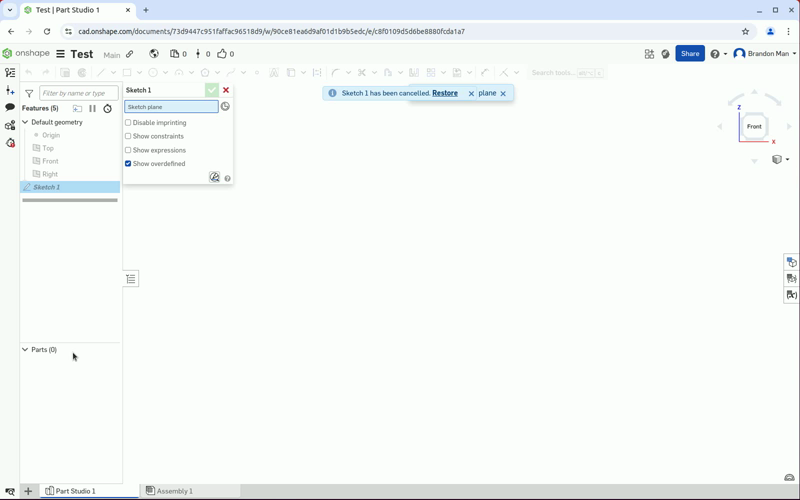
mouse_move(73, 163)
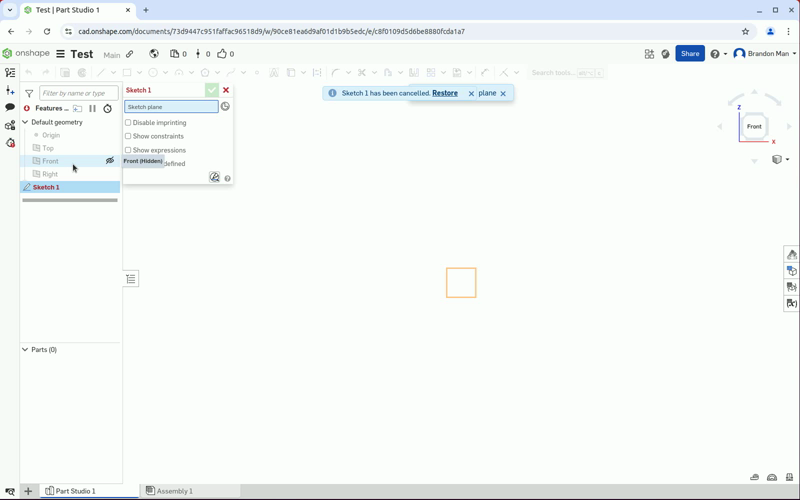
click(73, 163)
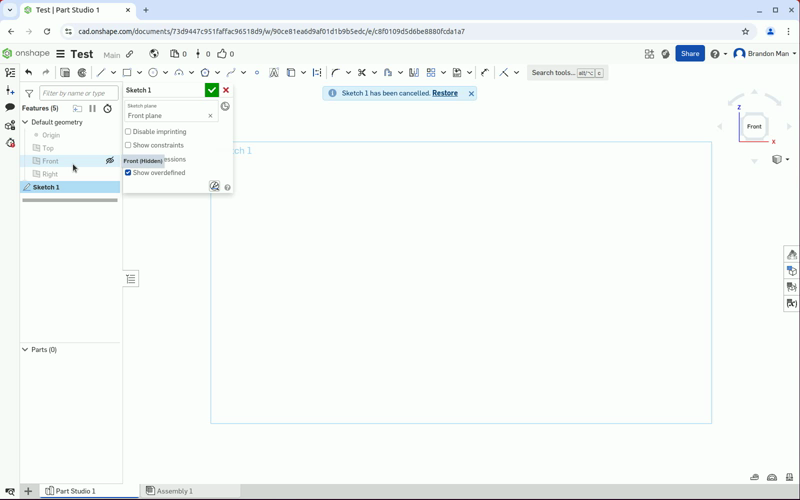
mouse_move(73, 352)
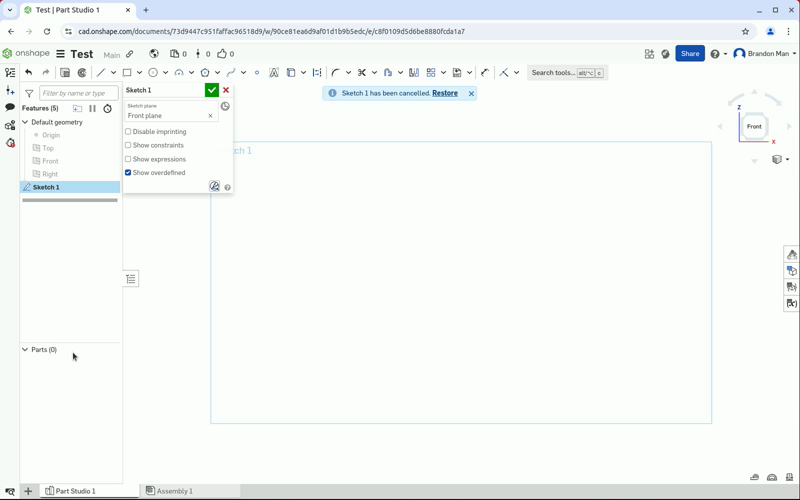
key(y)
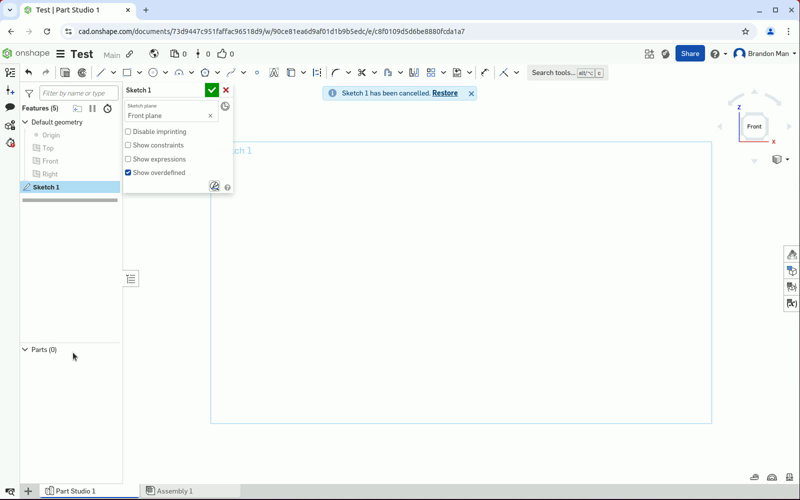
key(l)
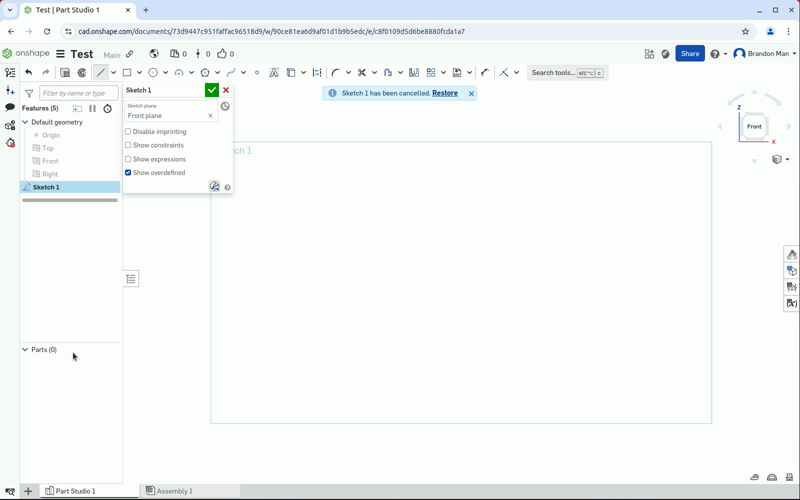
key_down(shift)
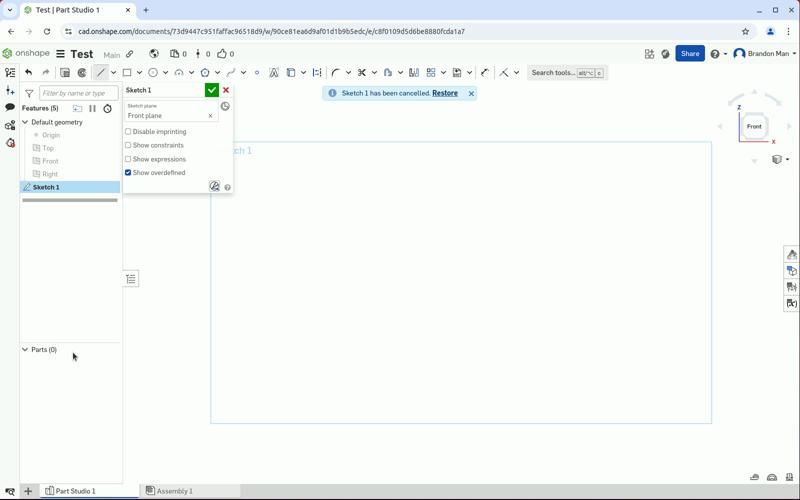
mouse_move(460, 282)
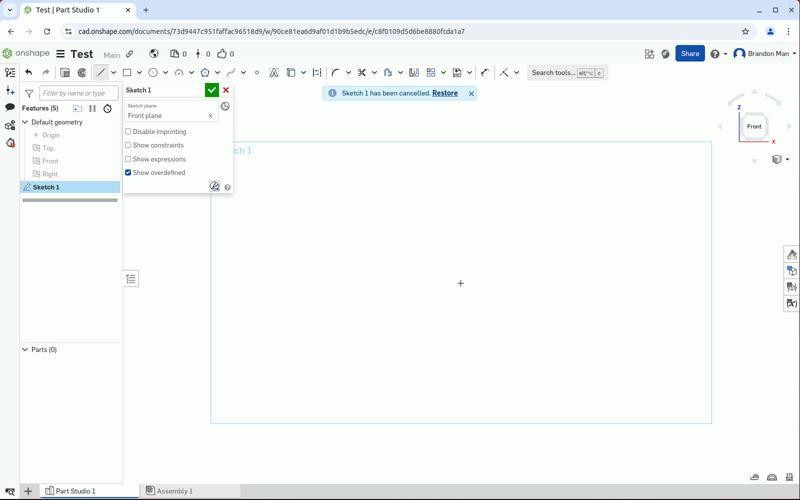
click(460, 282)
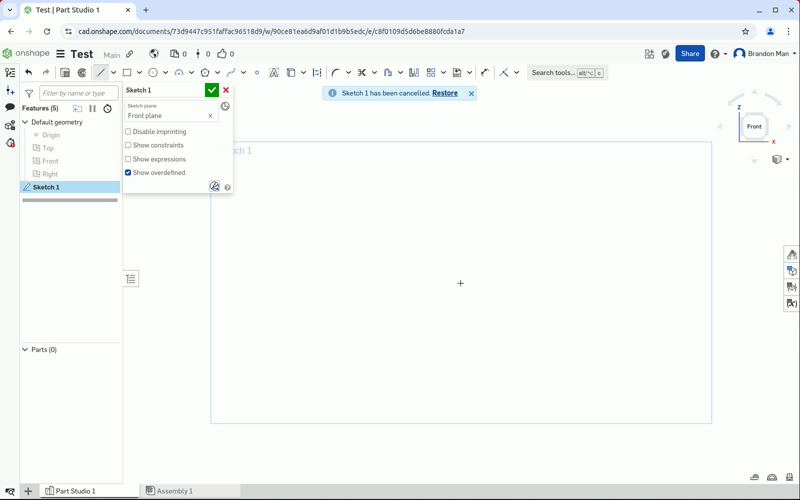
key_up(shift)
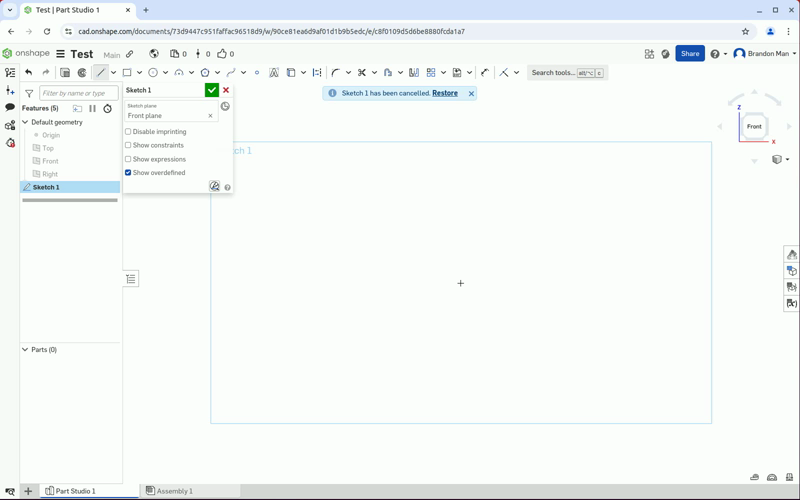
key_down(shift)
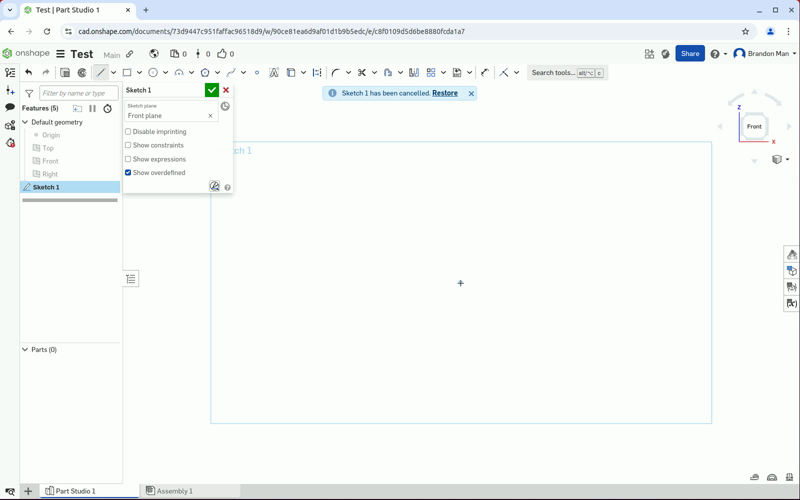
mouse_move(569, 282)
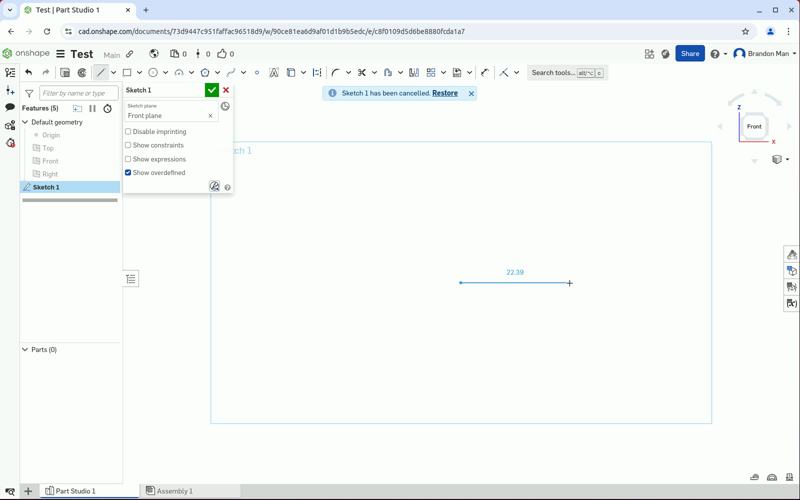
click(569, 282)
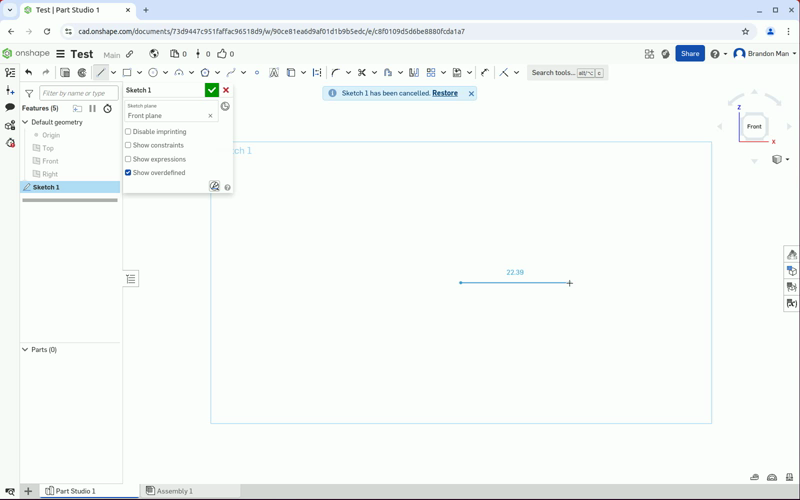
key_up(shift)
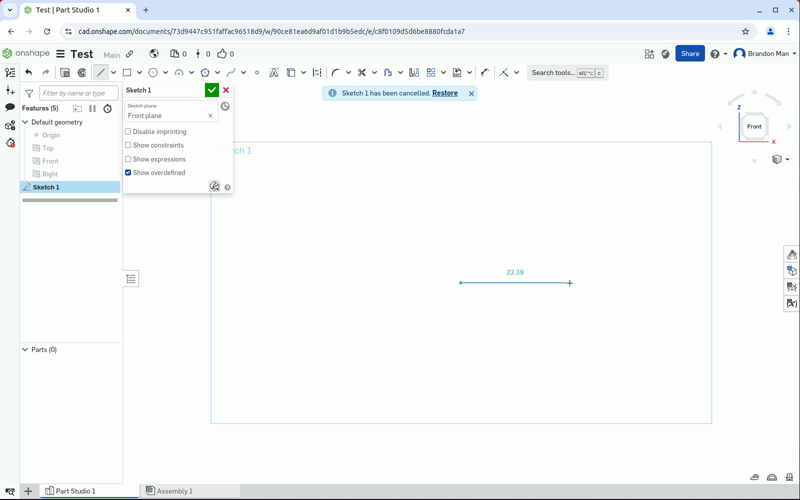
key_down(shift)
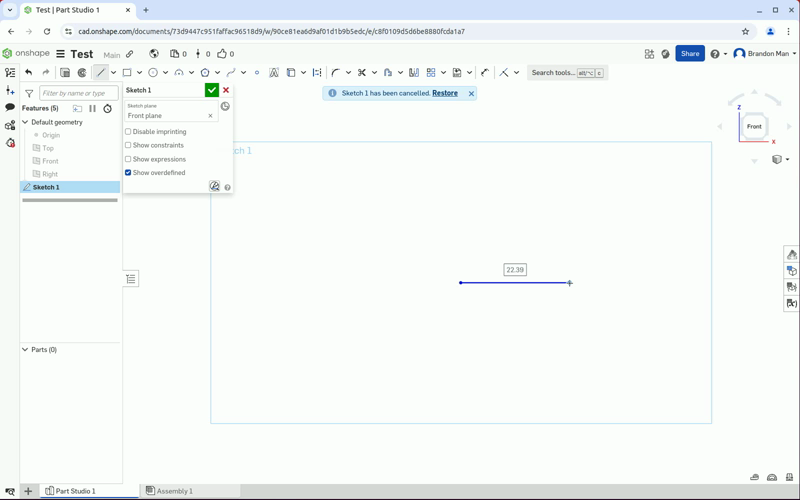
mouse_move(569, 170)
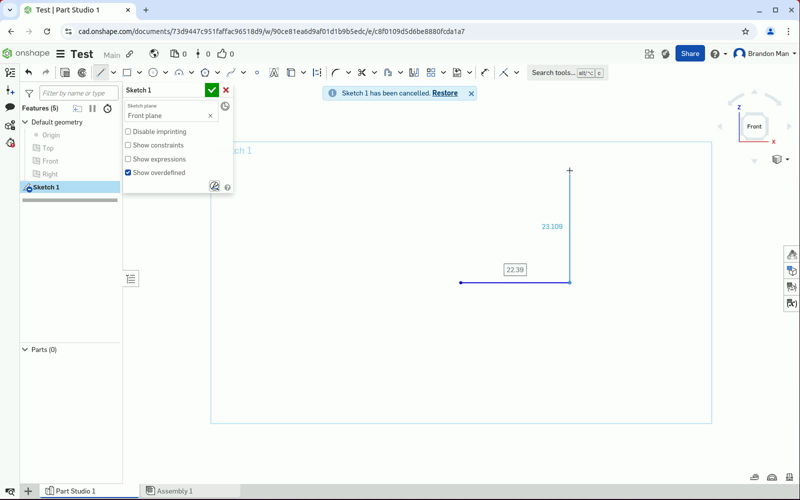
click(569, 170)
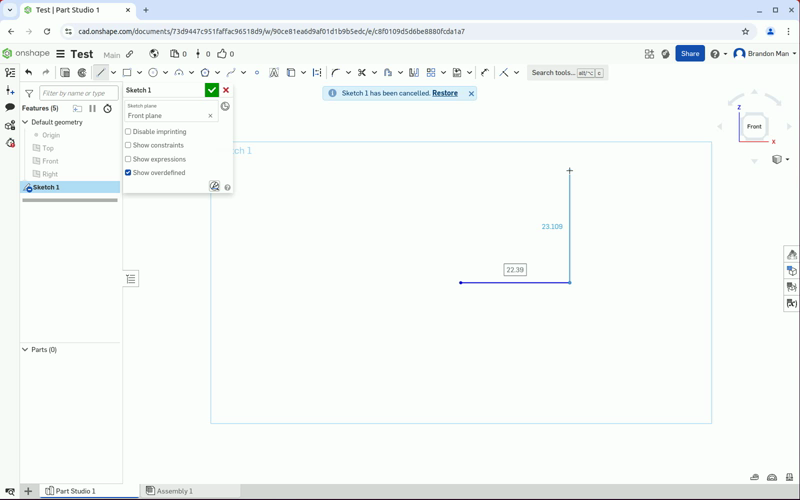
key_up(shift)
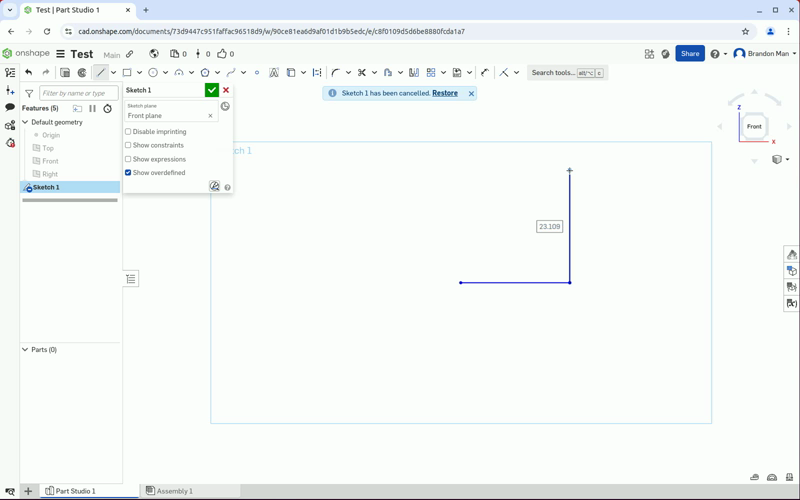
key_down(shift)
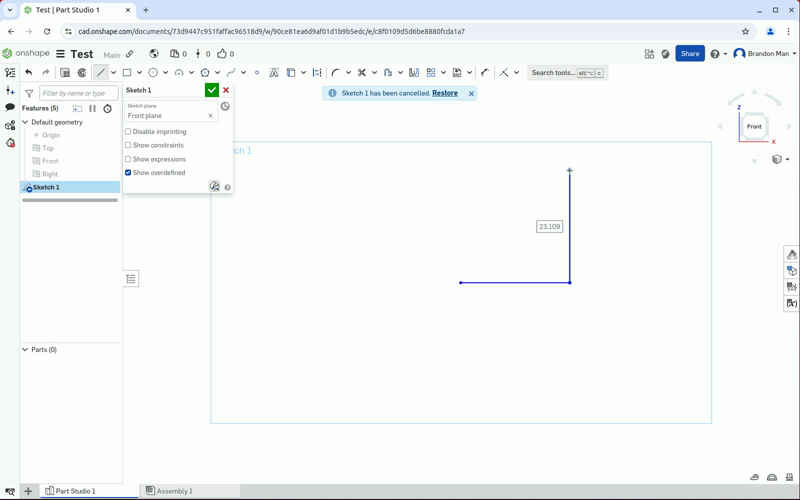
mouse_move(460, 170)
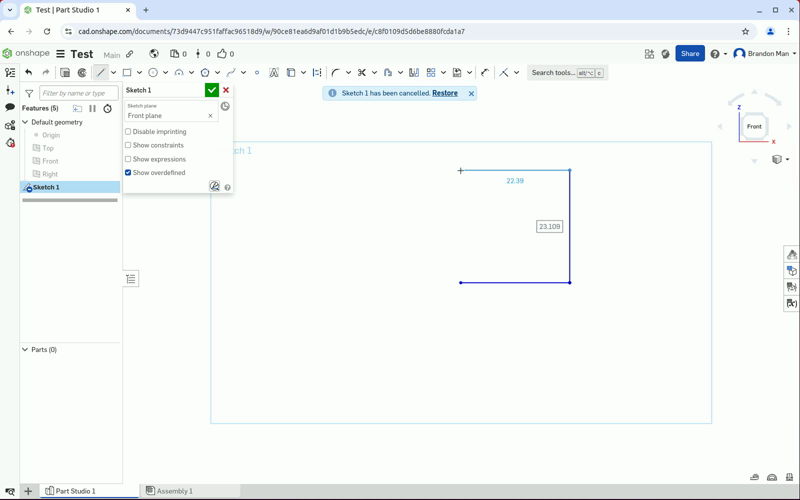
click(460, 170)
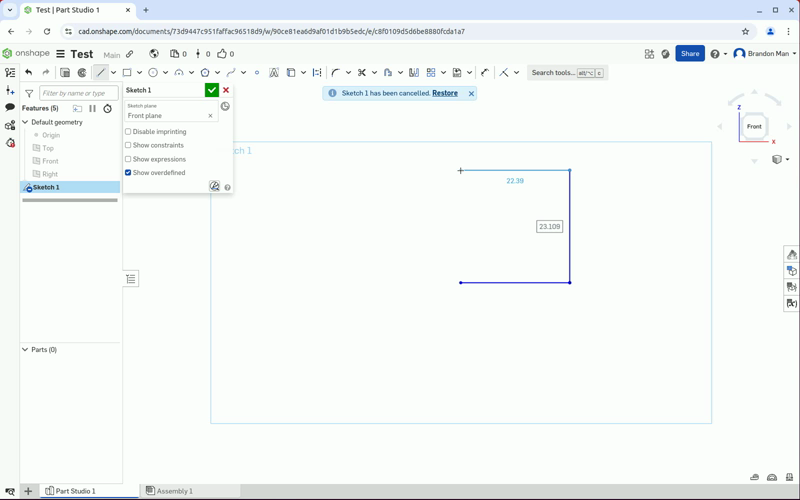
key_up(shift)
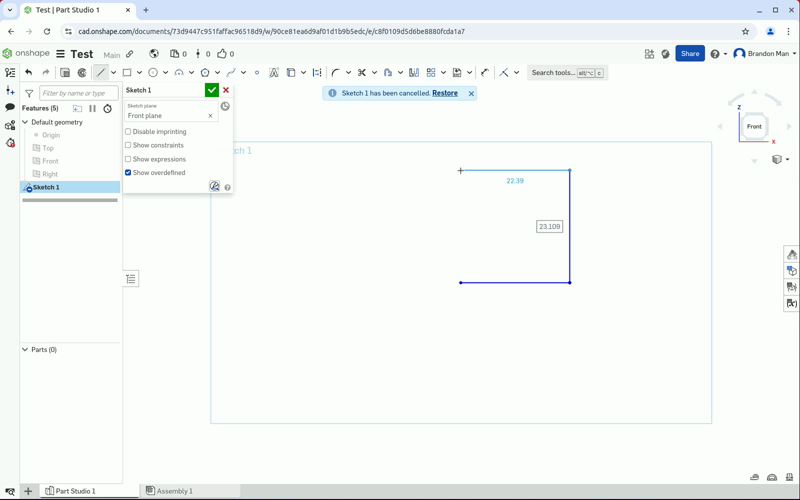
key_down(shift)
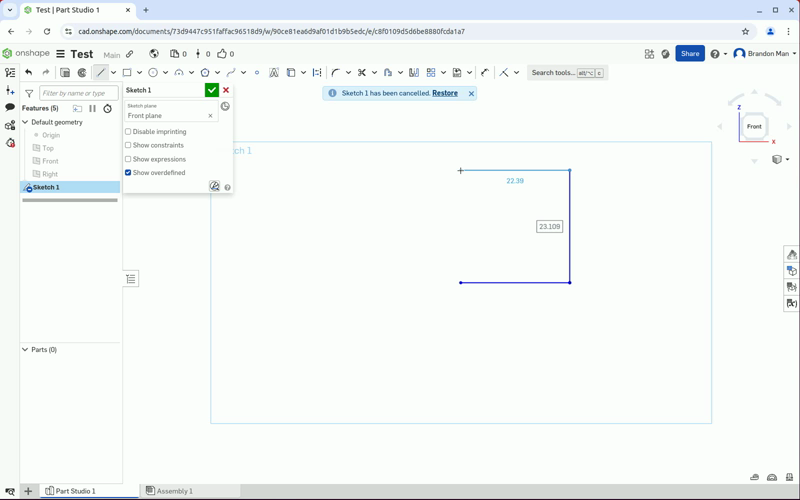
mouse_move(460, 282)
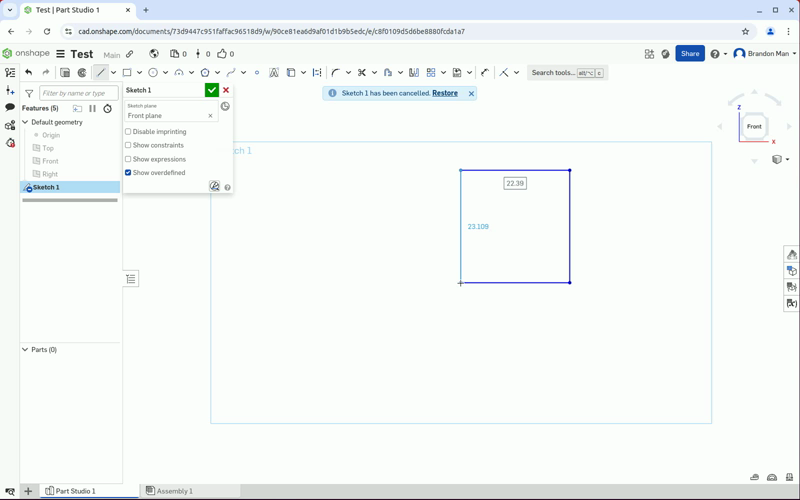
key_up(shift)
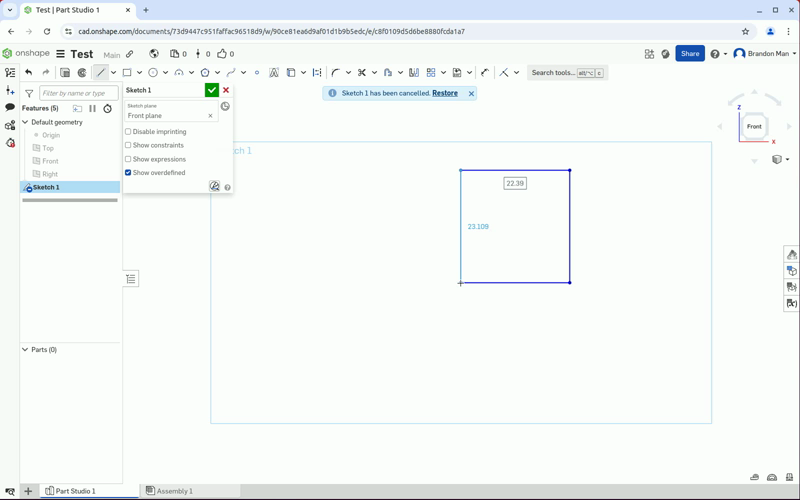
click(460, 282)
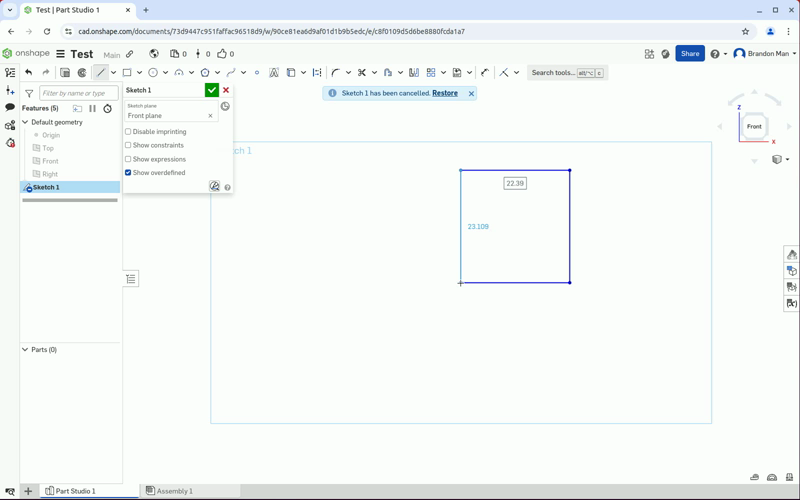
key(esc)
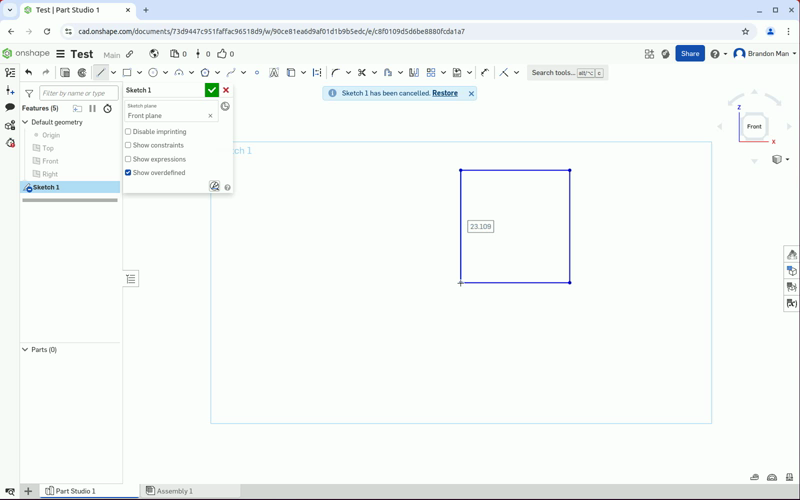
mouse_move(517, 181)
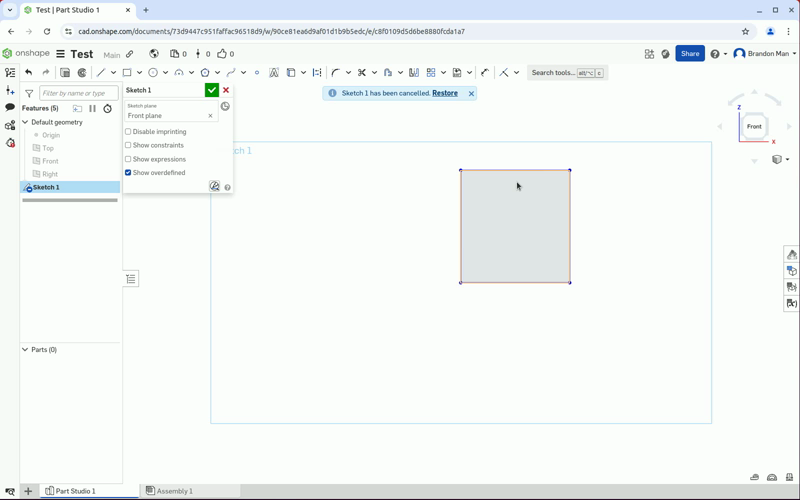
click(517, 181)
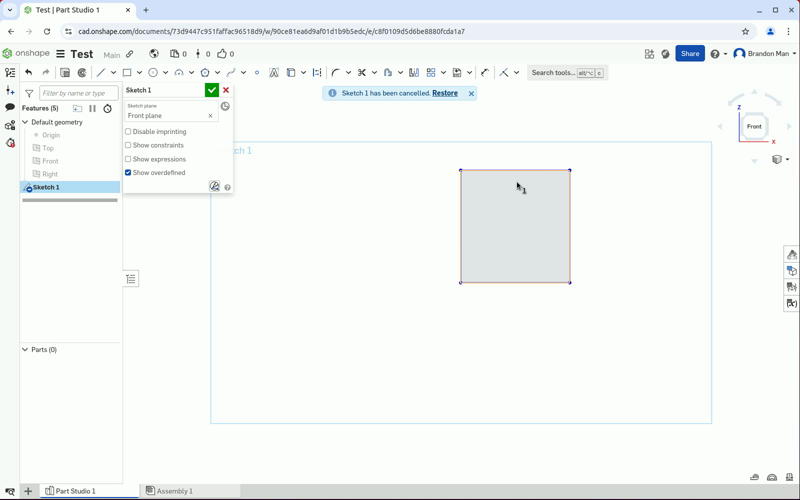
mouse_move(73, 352)
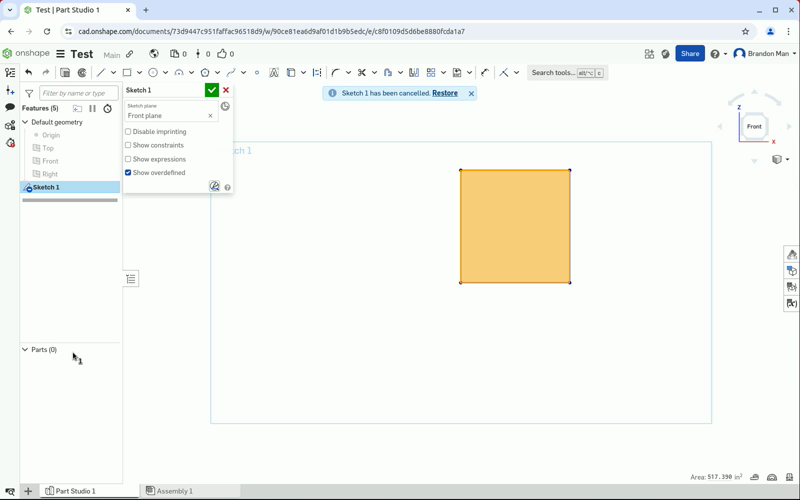
key(shift+y)
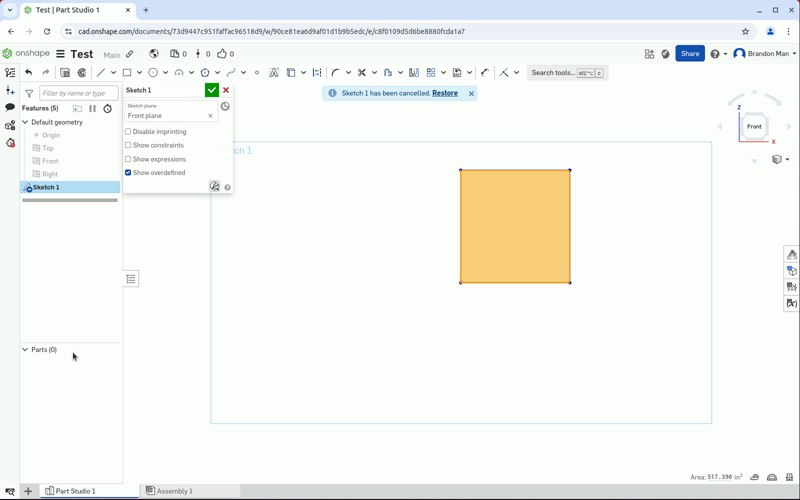
key(shift+e)
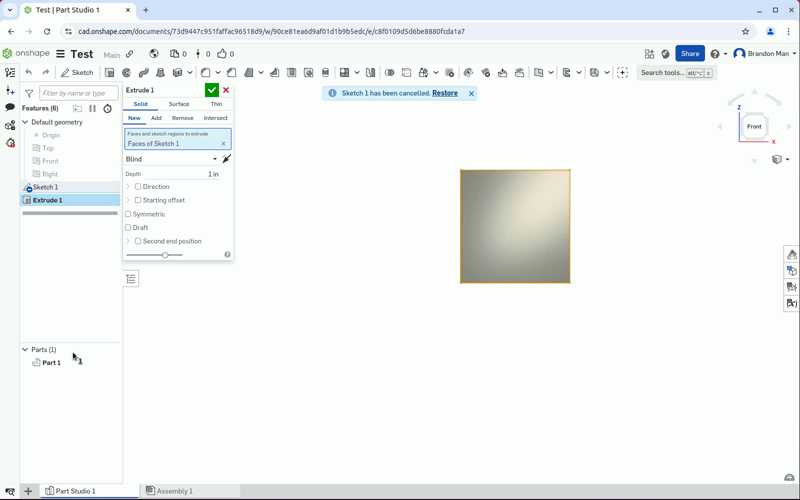
mouse_move(143, 106)
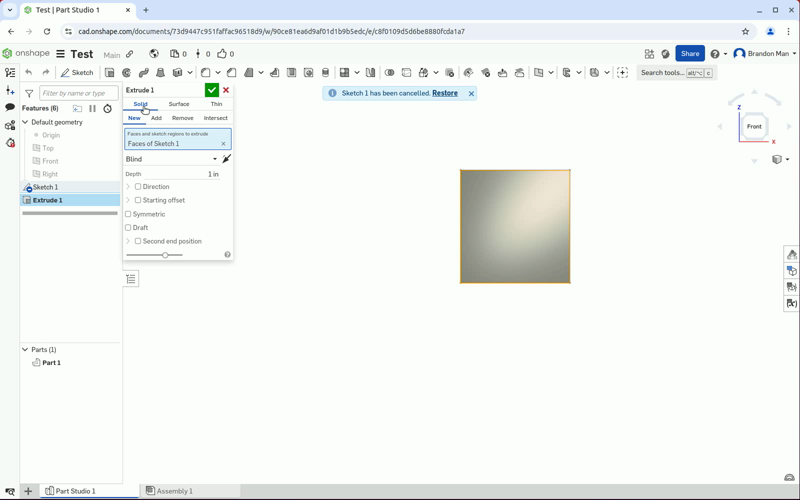
click(143, 106)
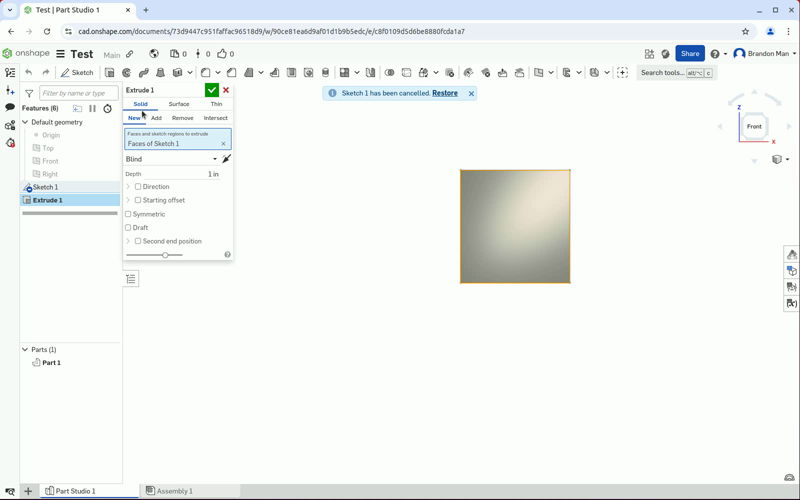
mouse_move(137, 120)
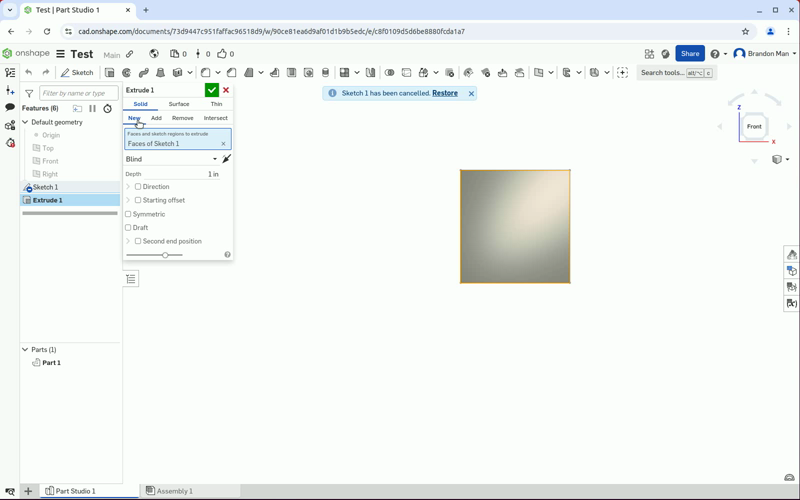
click(137, 120)
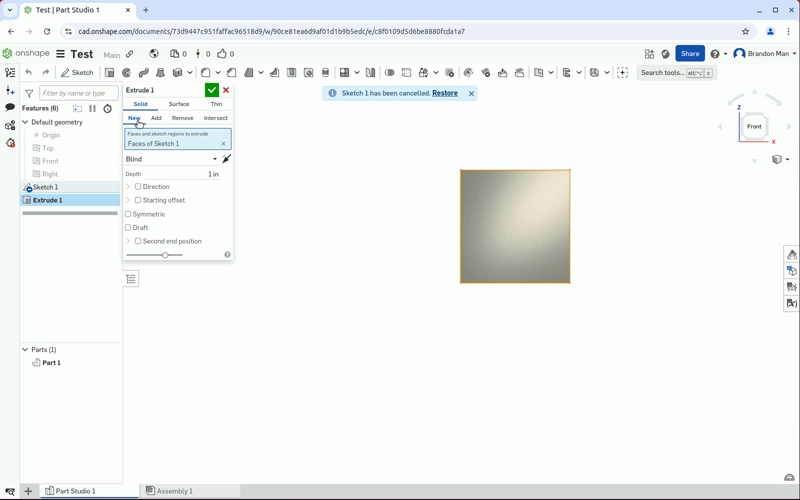
key(tab, 4)
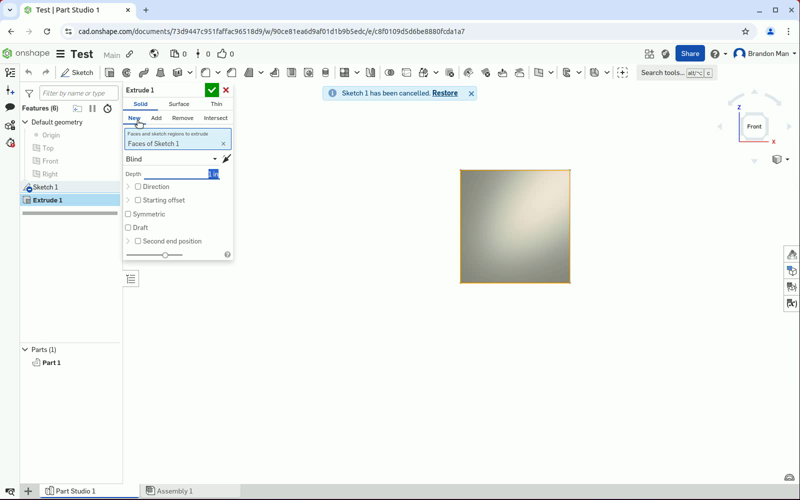
text(0.241)
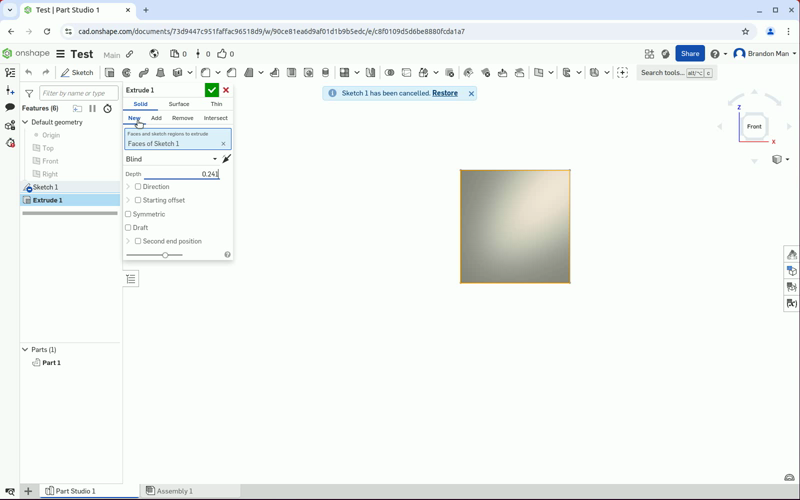
key(enter)
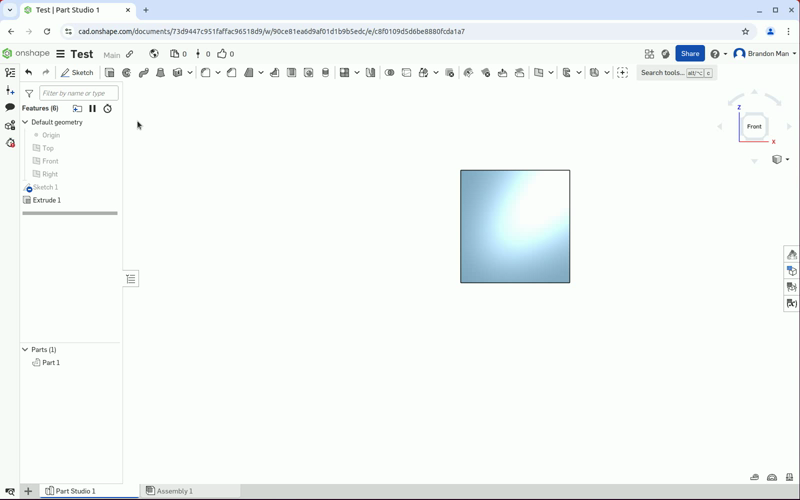
key(shift+h)
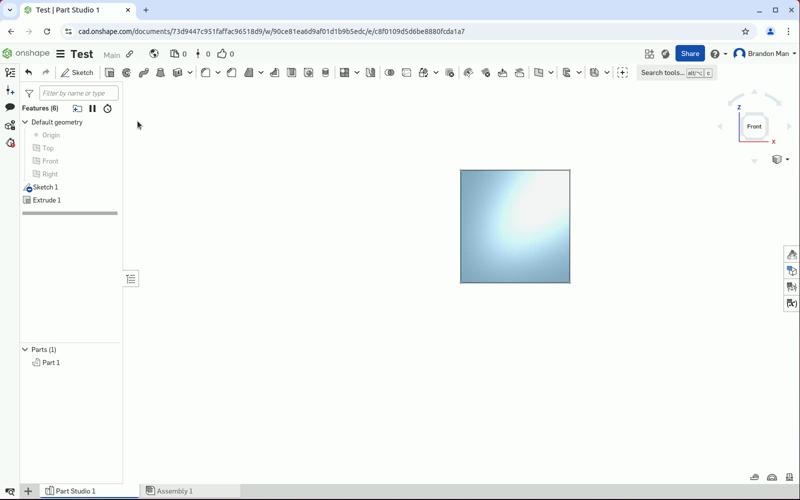
key(shift+h)
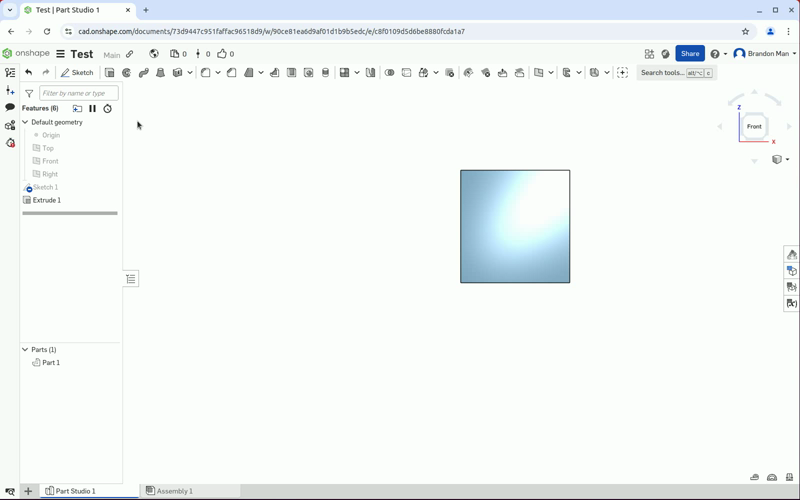
mouse_move(73, 189)
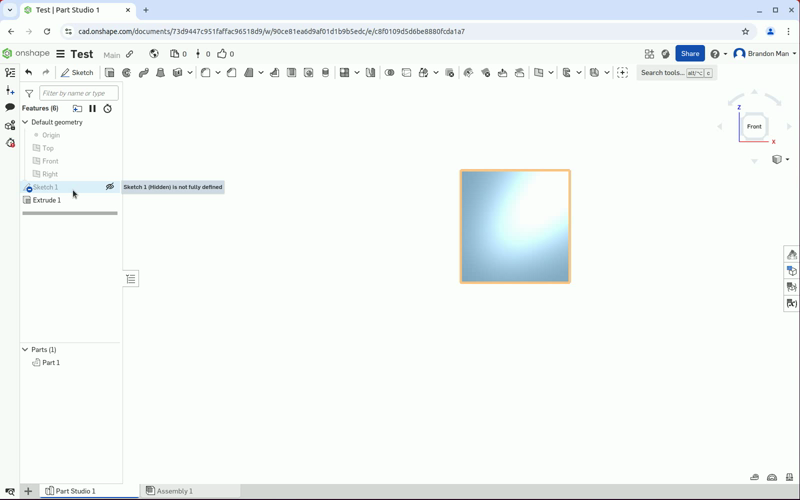
click(73, 189)
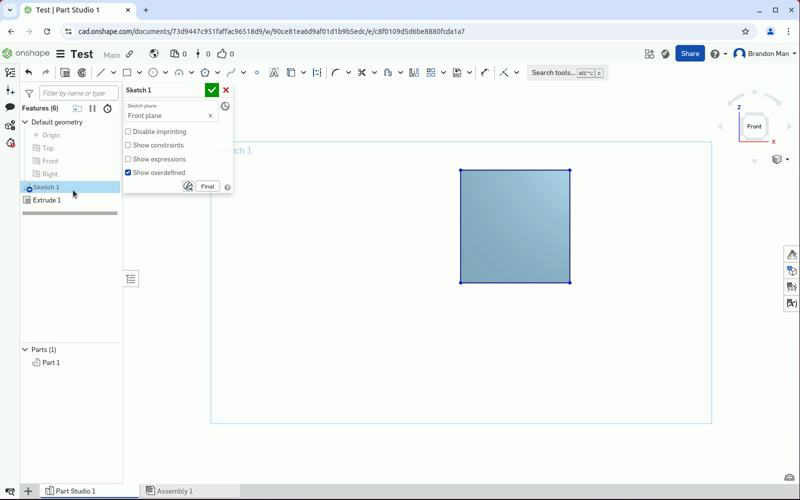
mouse_move(229, 92)
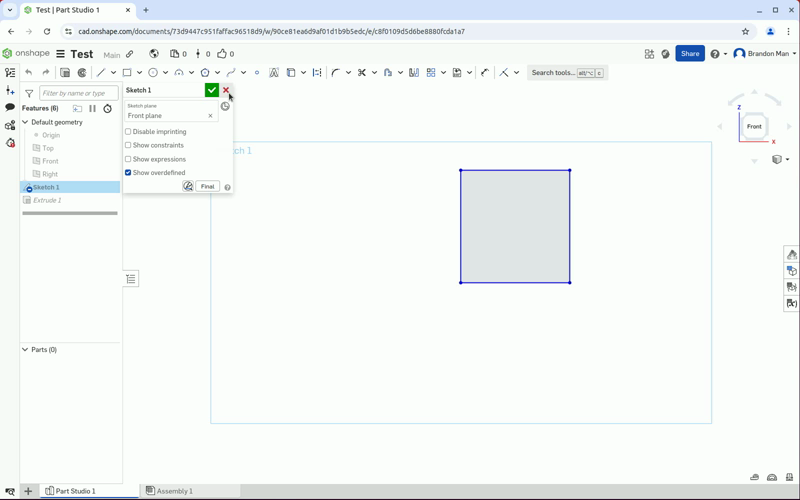
click(229, 92)
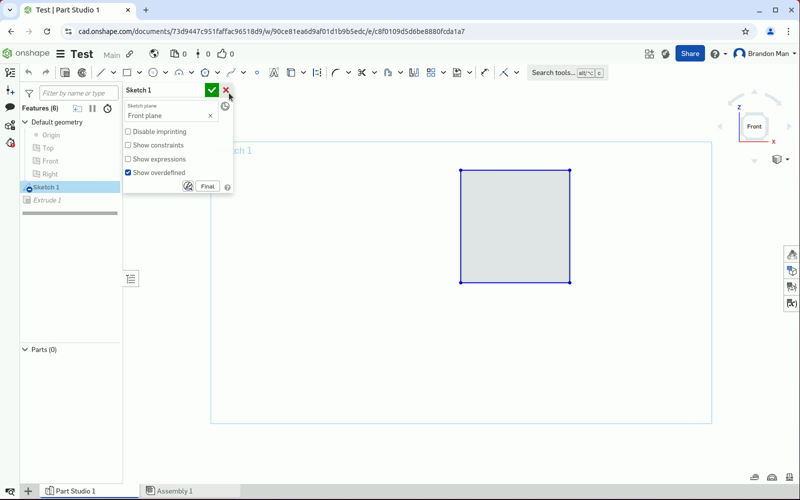
key(shift+s)
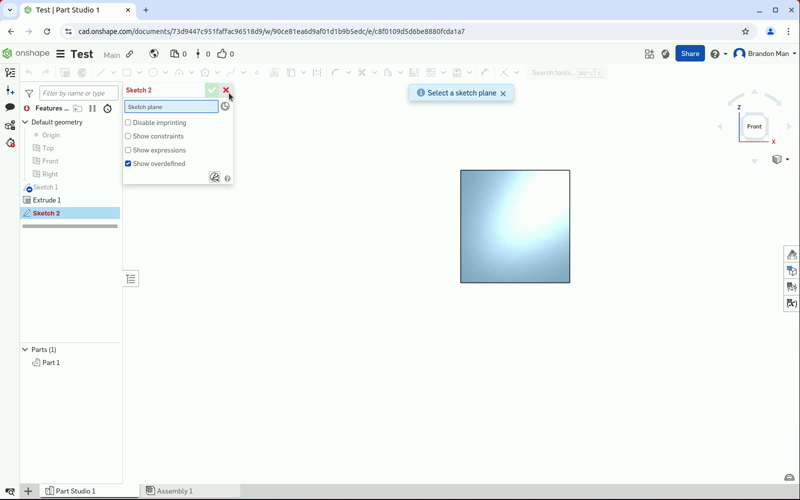
mouse_move(73, 163)
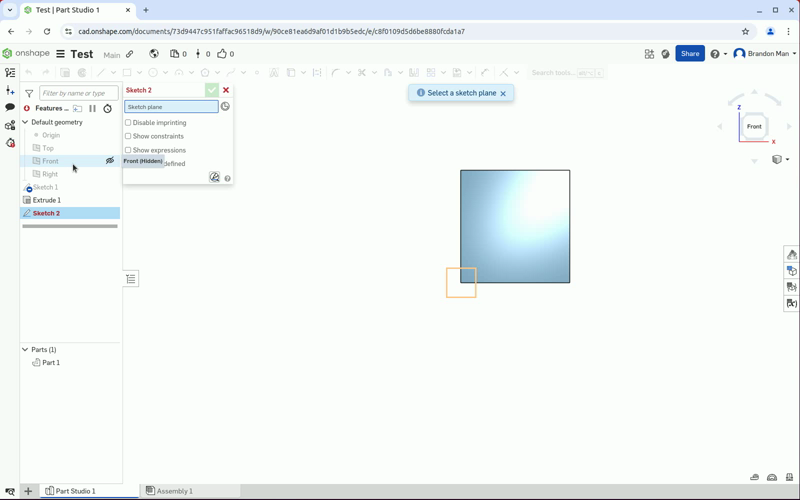
click(73, 163)
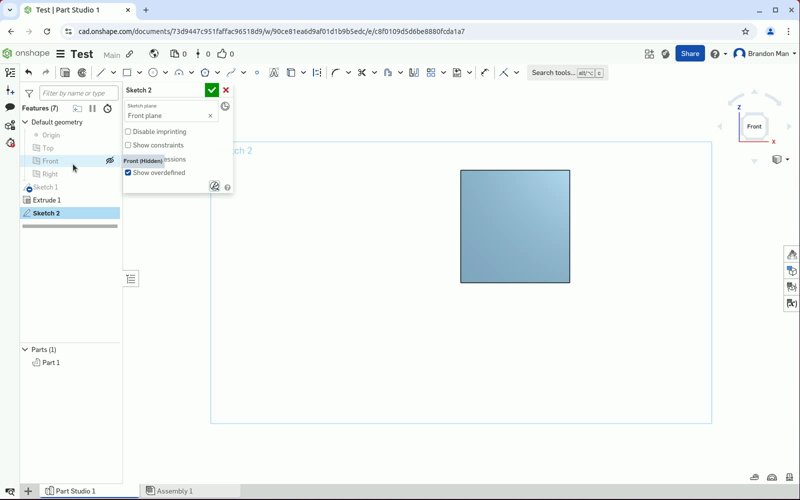
mouse_move(73, 352)
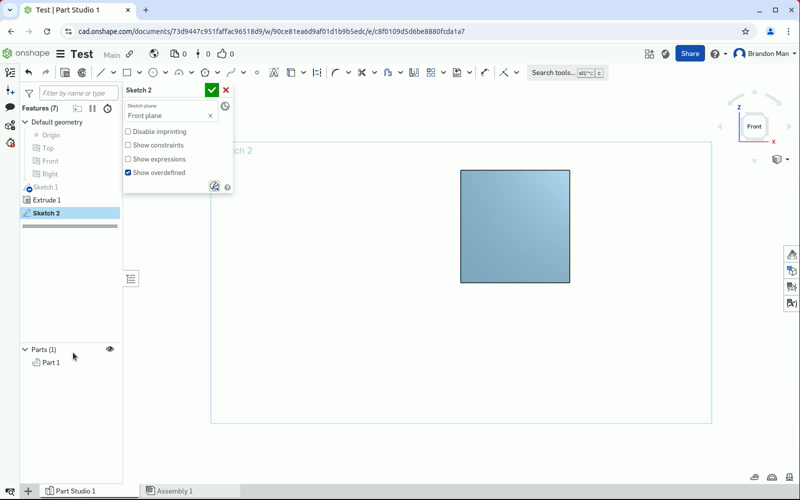
key(y)
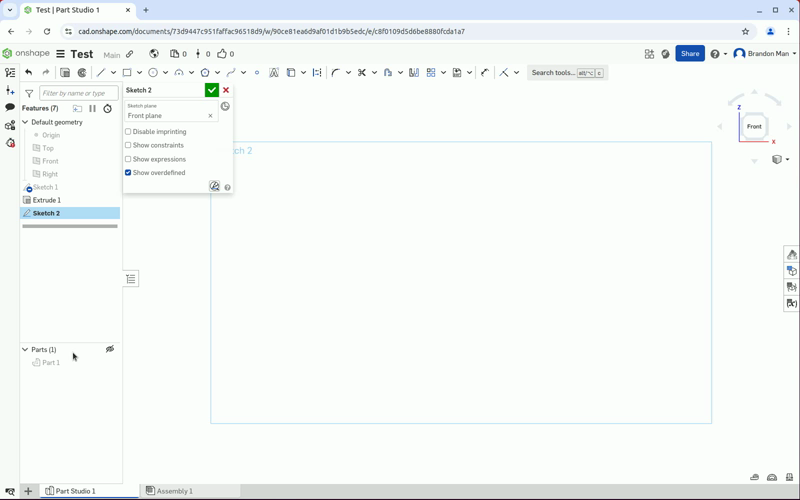
key(l)
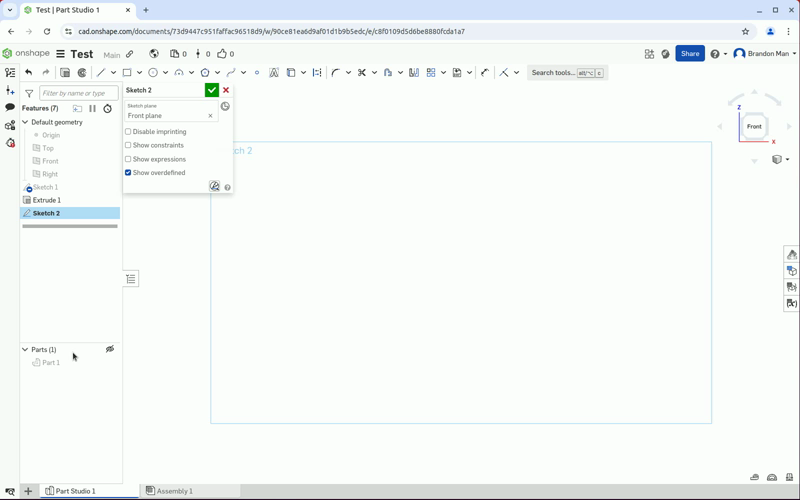
key_down(shift)
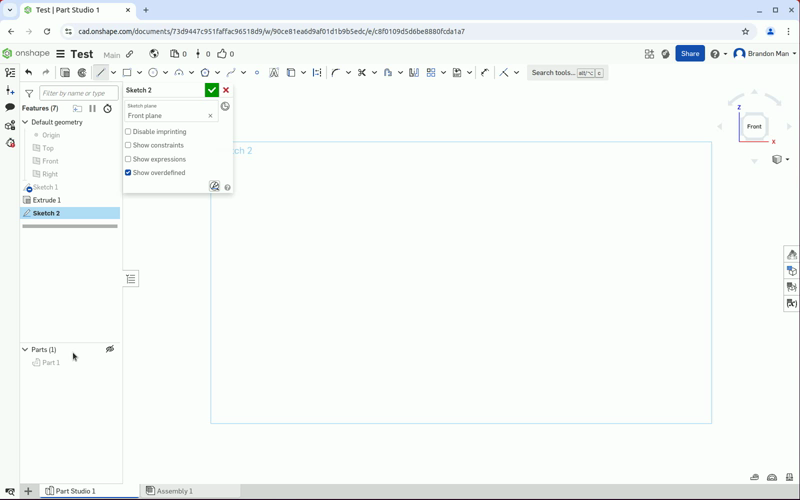
mouse_move(460, 282)
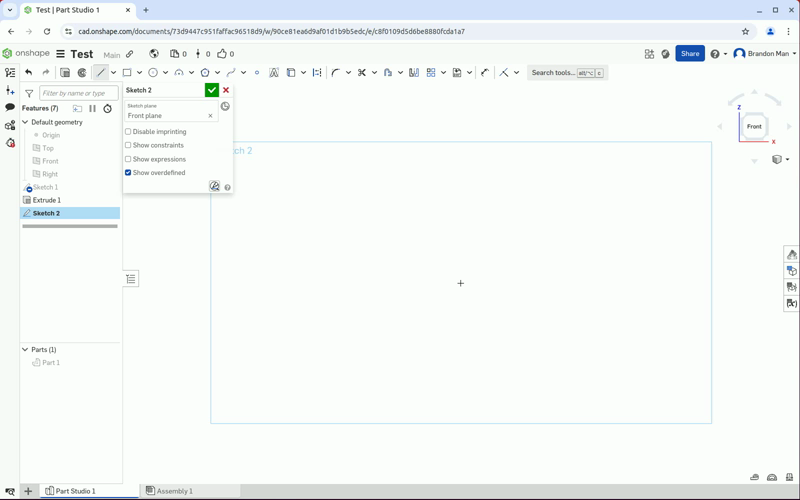
click(460, 282)
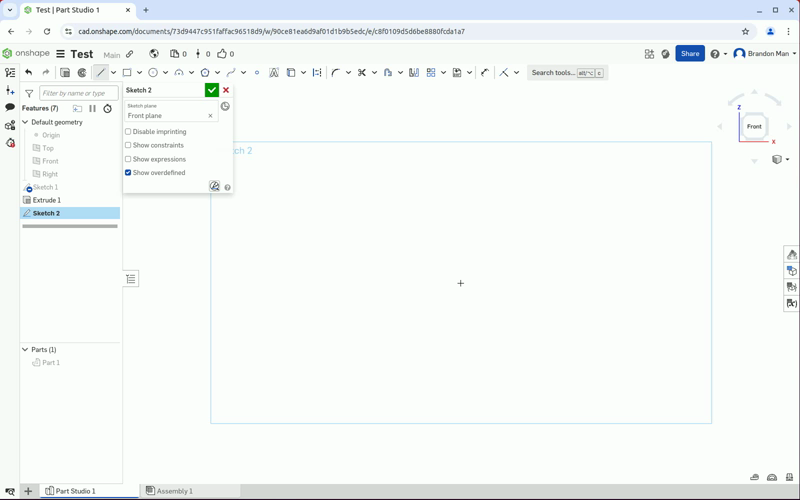
key_up(shift)
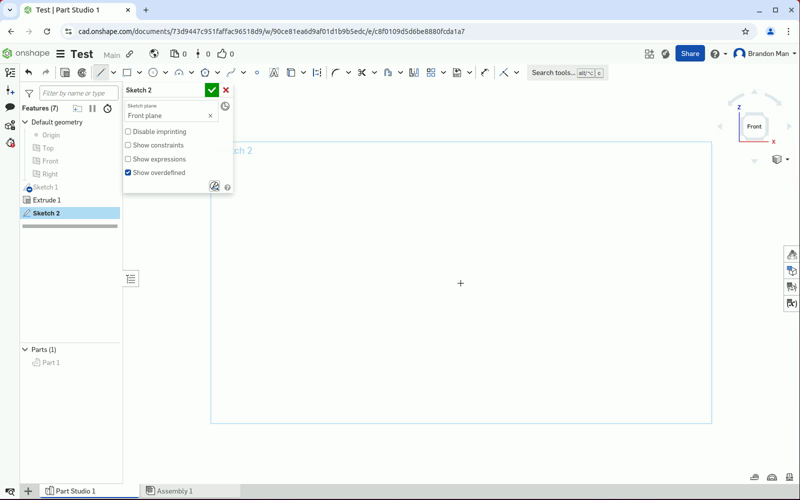
key_down(shift)
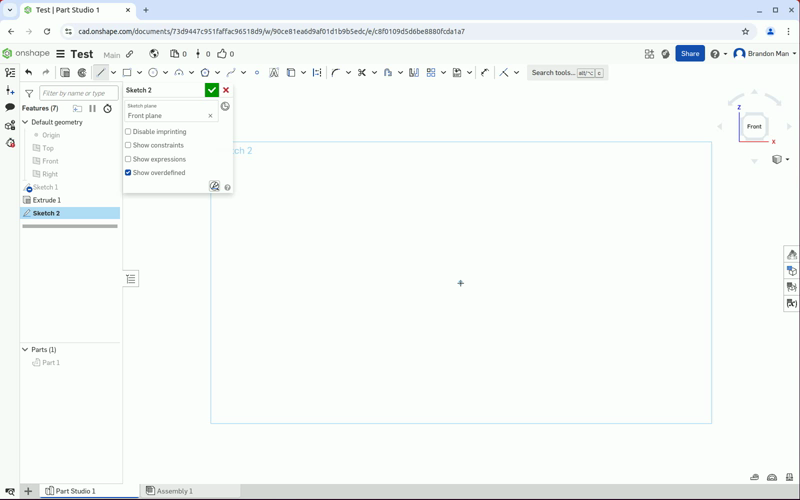
mouse_move(569, 282)
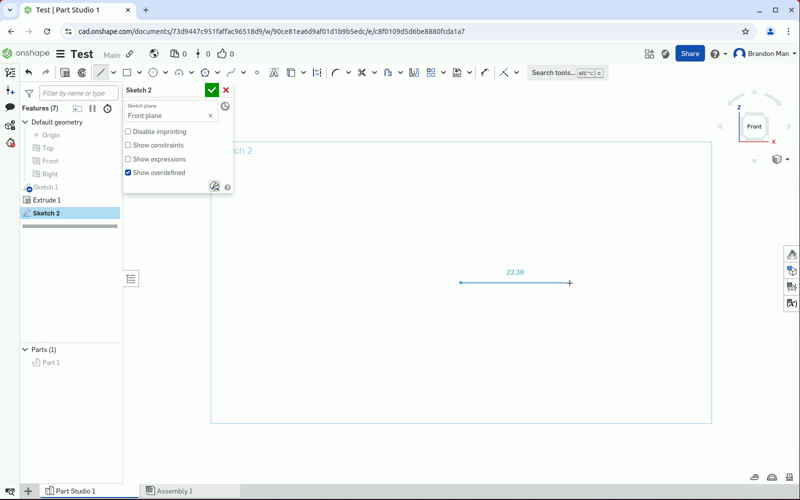
click(569, 282)
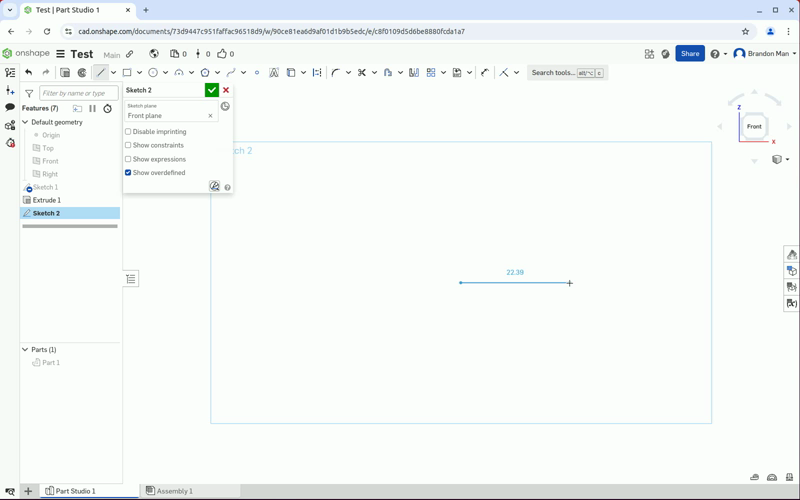
key_up(shift)
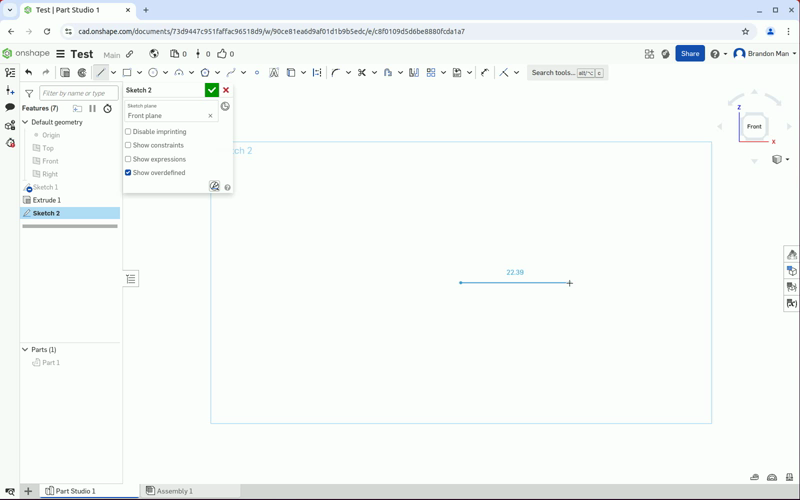
key_down(shift)
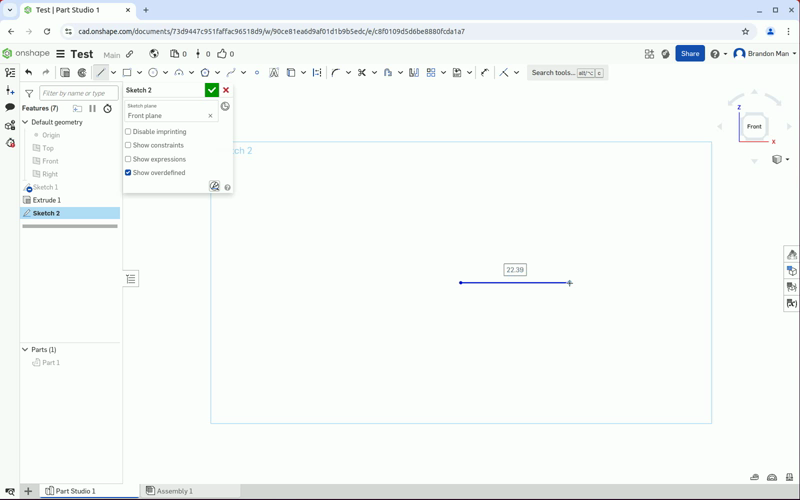
mouse_move(569, 170)
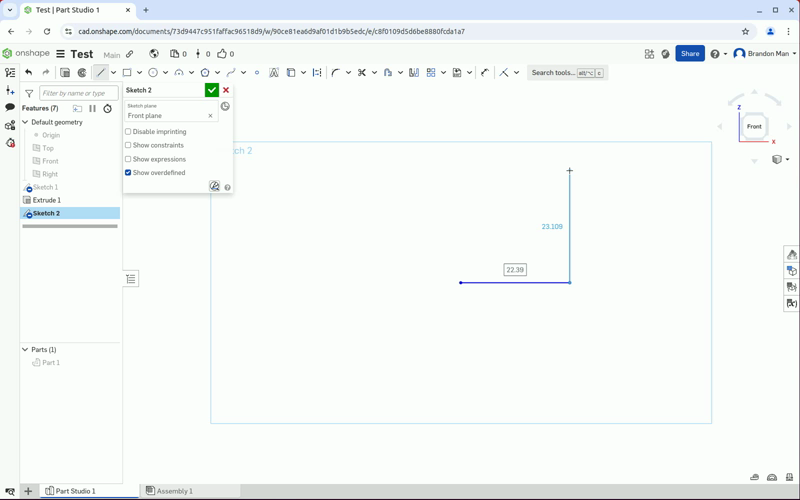
click(569, 170)
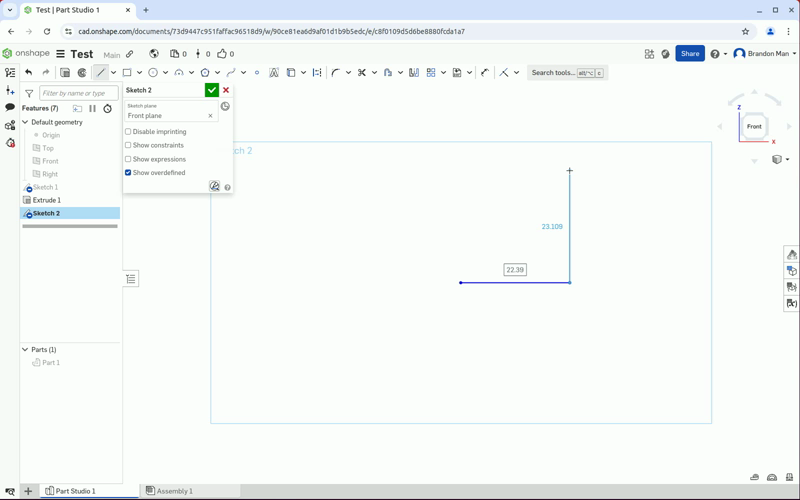
key_up(shift)
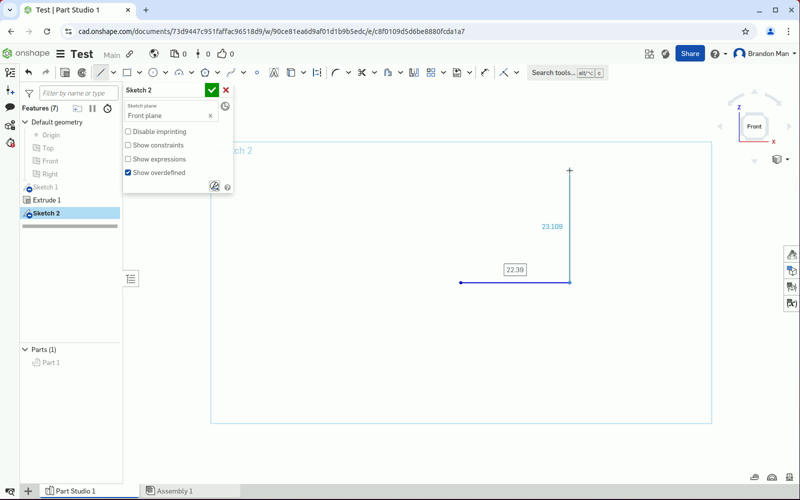
key_down(shift)
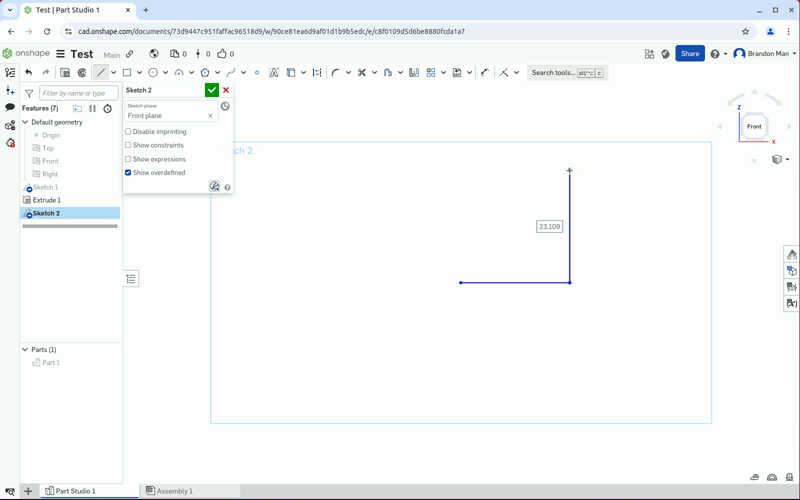
mouse_move(460, 170)
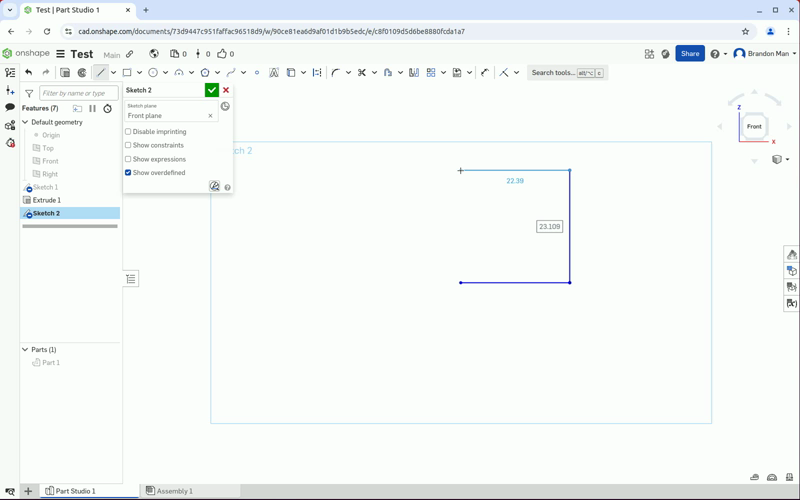
click(460, 170)
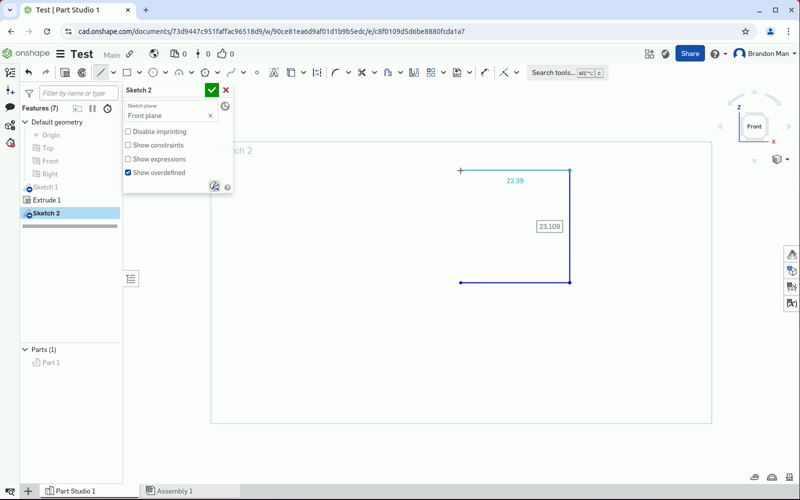
key_up(shift)
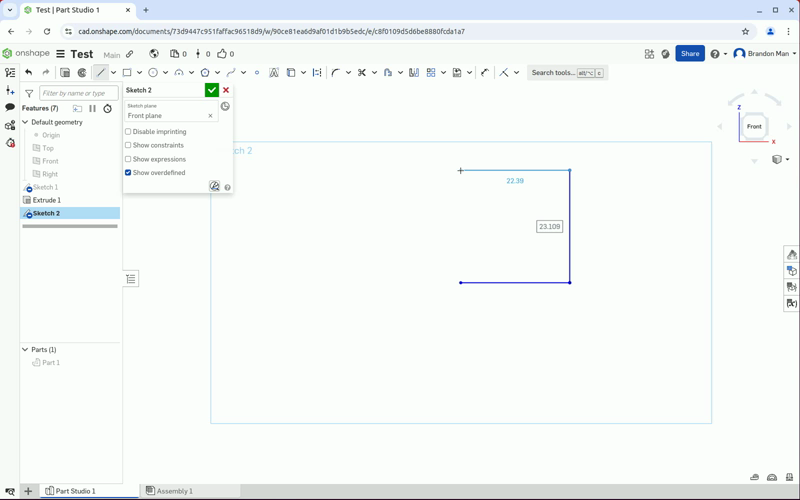
key_down(shift)
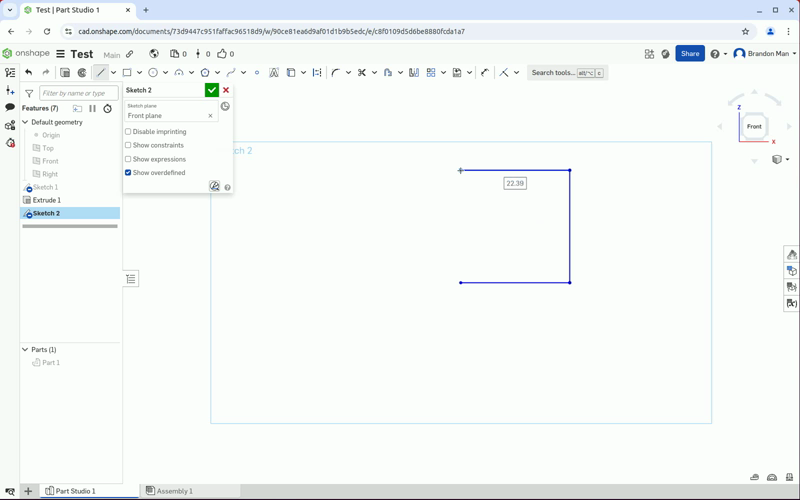
mouse_move(460, 282)
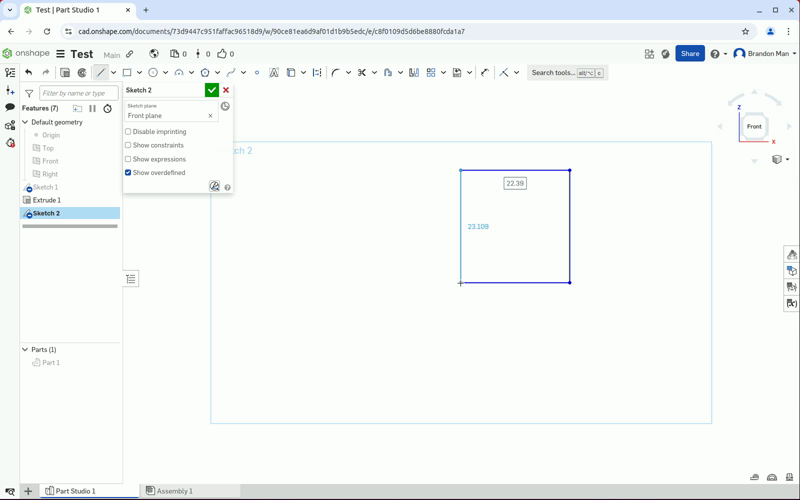
key_up(shift)
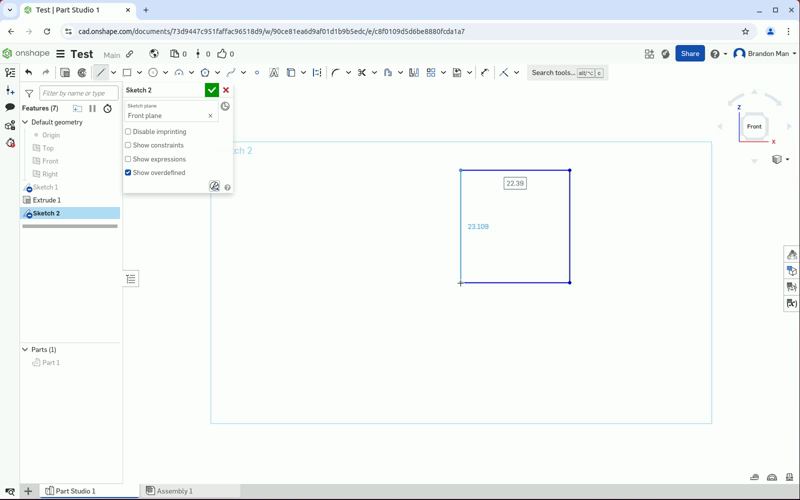
click(460, 282)
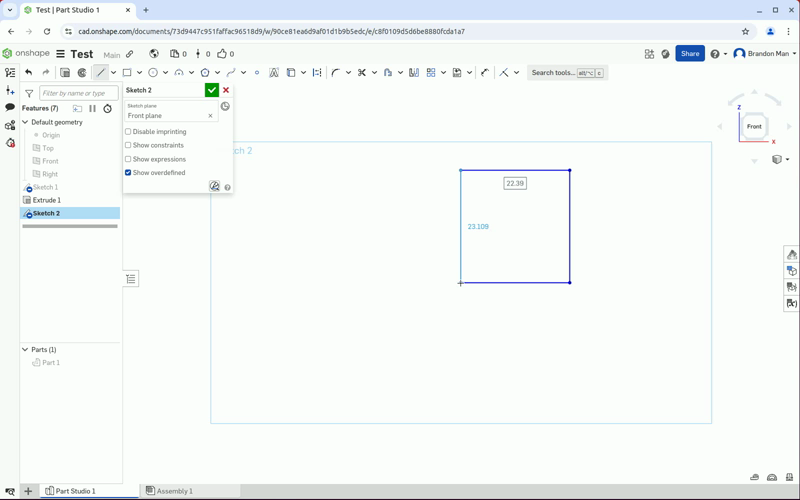
key(esc)
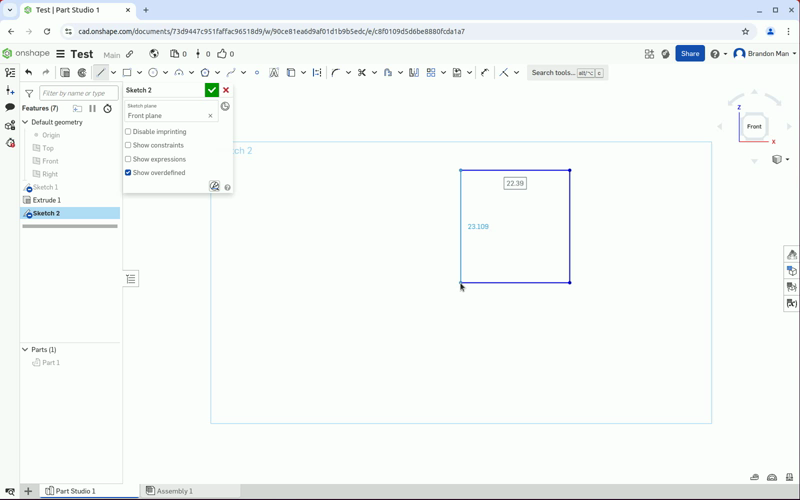
mouse_move(517, 197)
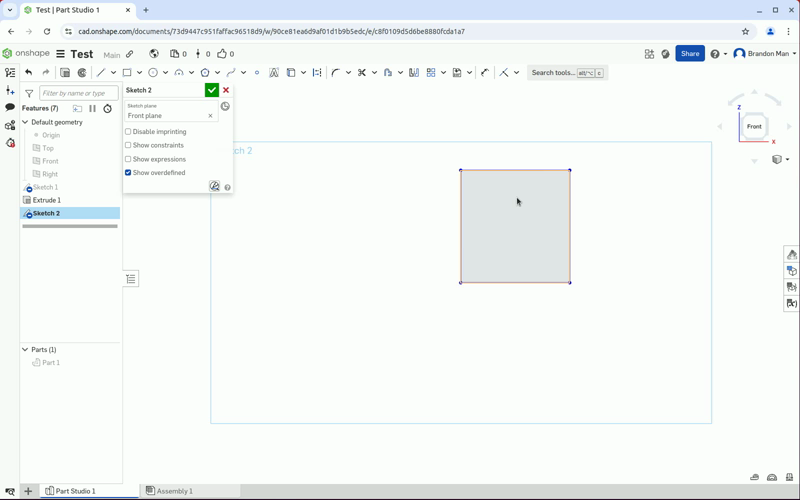
click(517, 197)
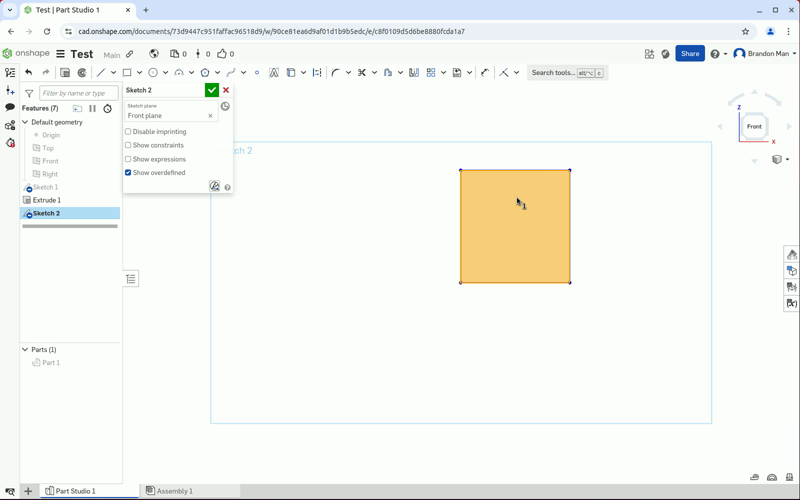
mouse_move(73, 352)
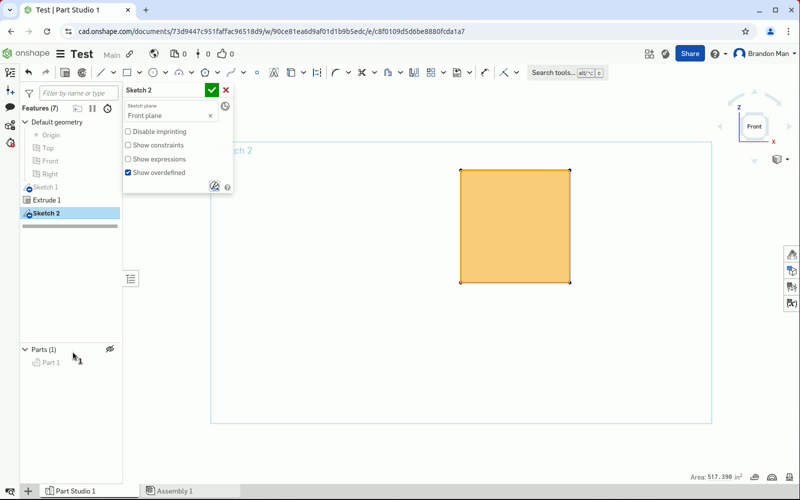
key(shift+y)
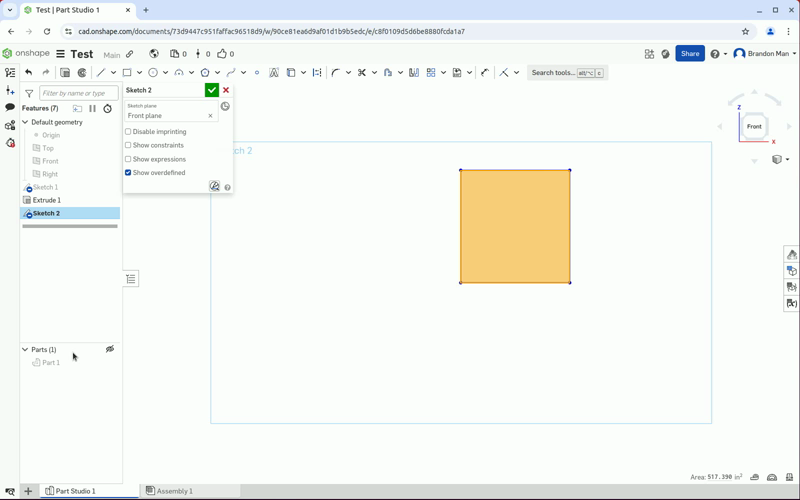
key(shift+e)
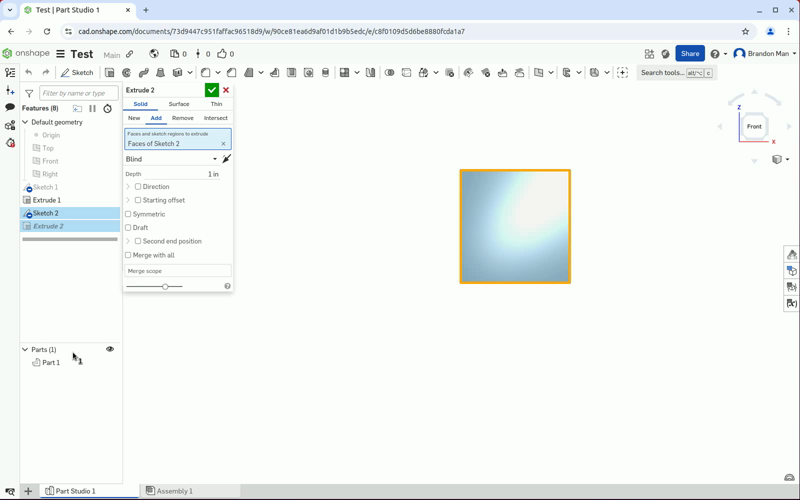
mouse_move(143, 106)
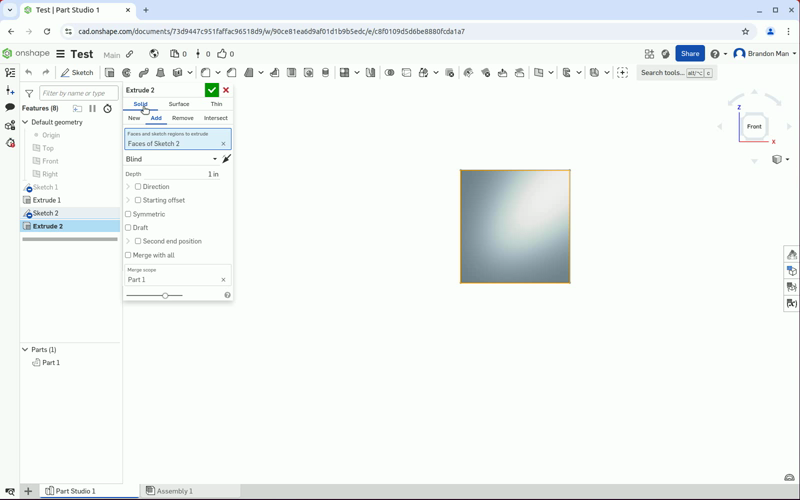
click(143, 106)
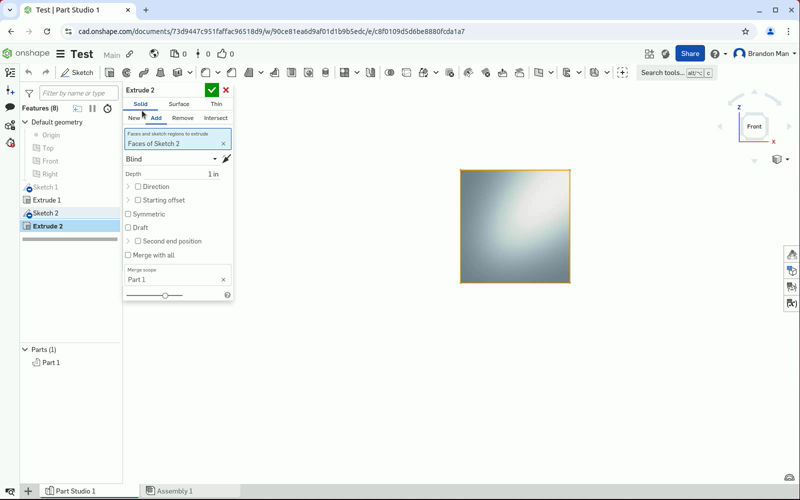
mouse_move(137, 120)
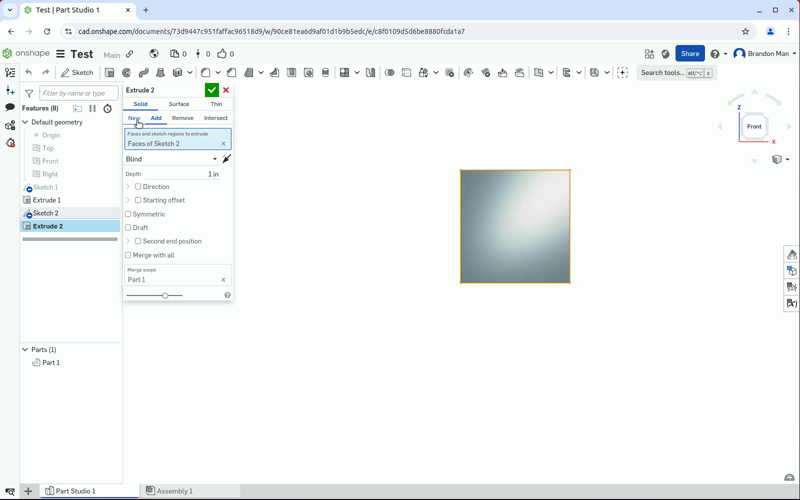
click(137, 120)
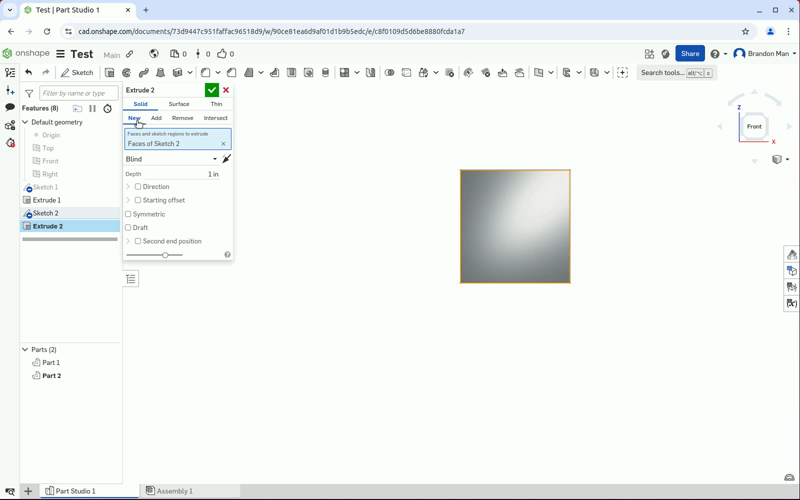
key(tab, 4)
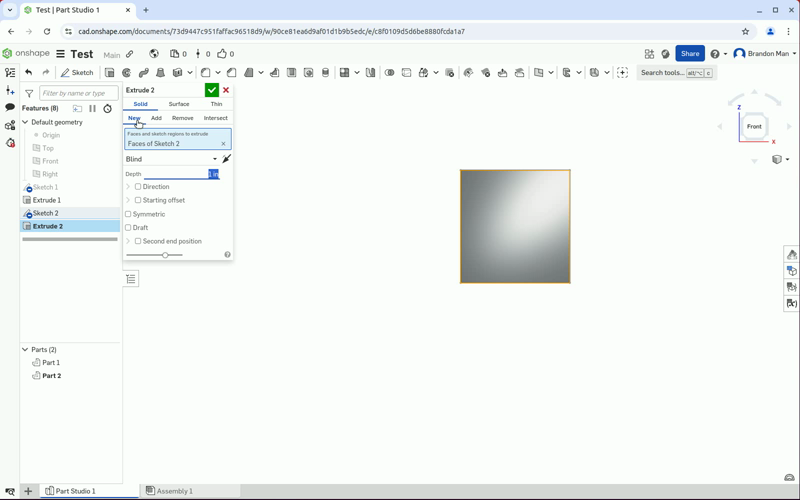
text(0.241)
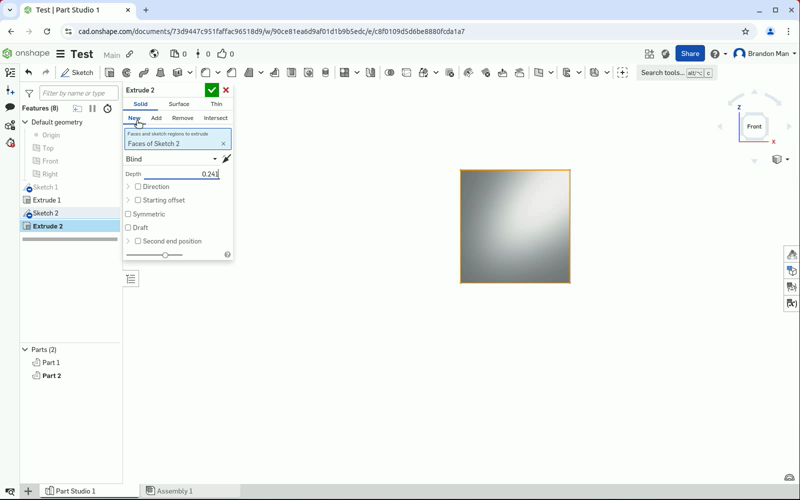
key(enter)
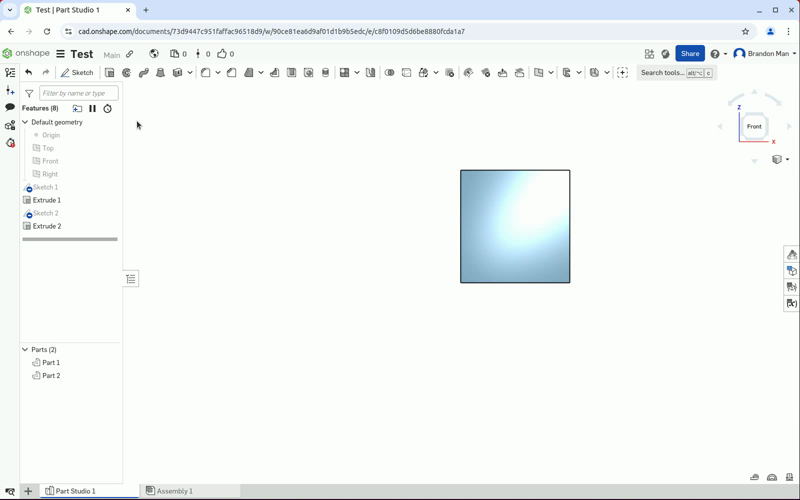
key(shift+h)
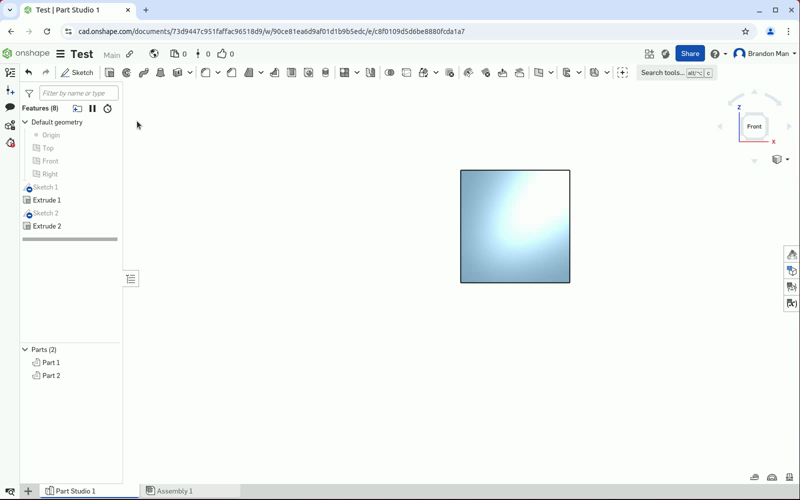
key(shift+h)
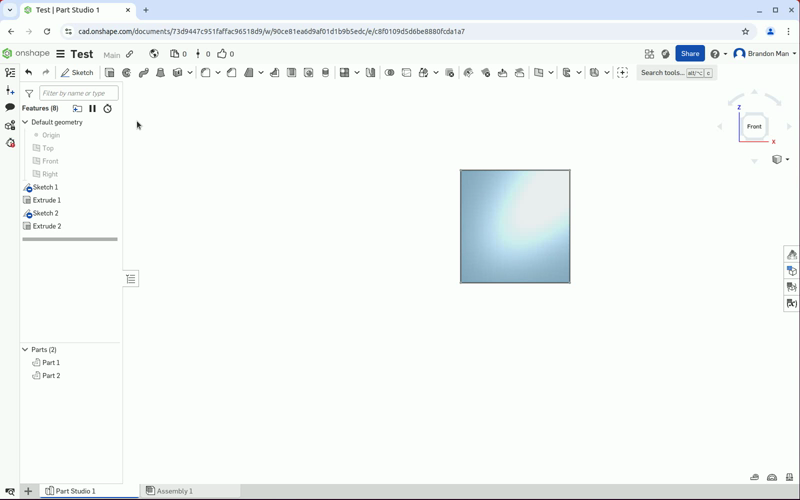
key(shift+7)
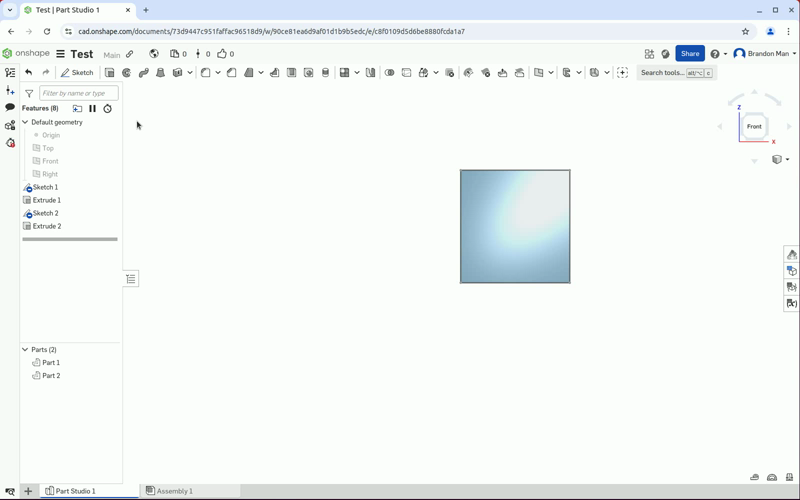
key(left, 2)
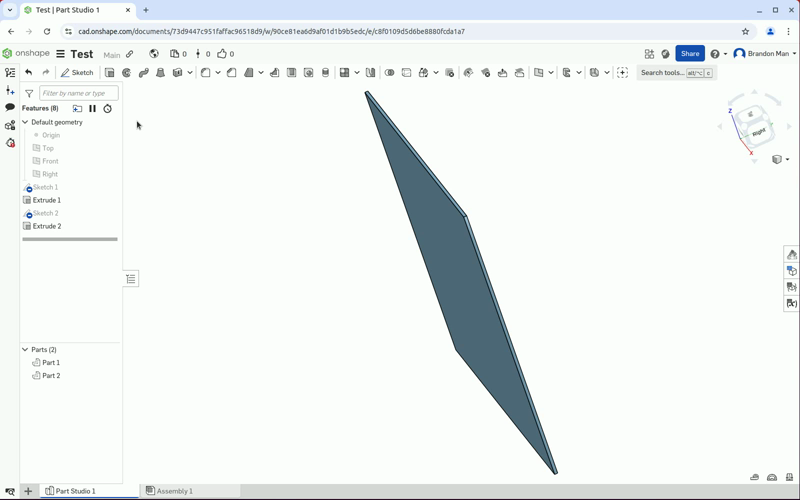
key(down, 2)
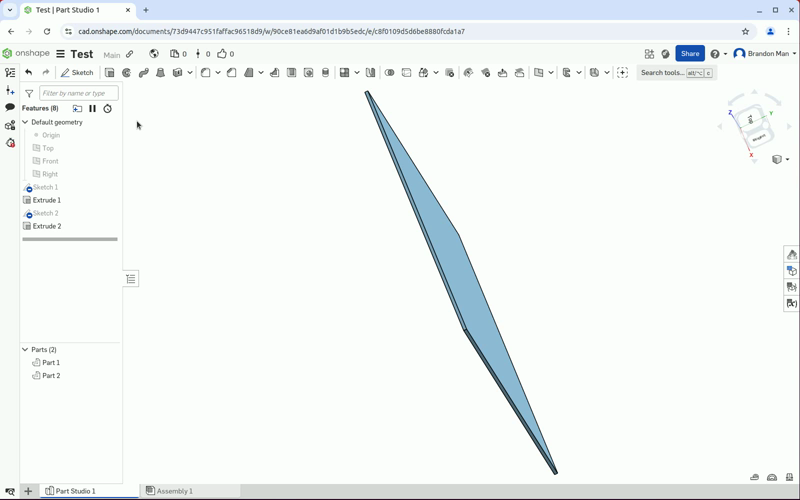
key(up, 2)
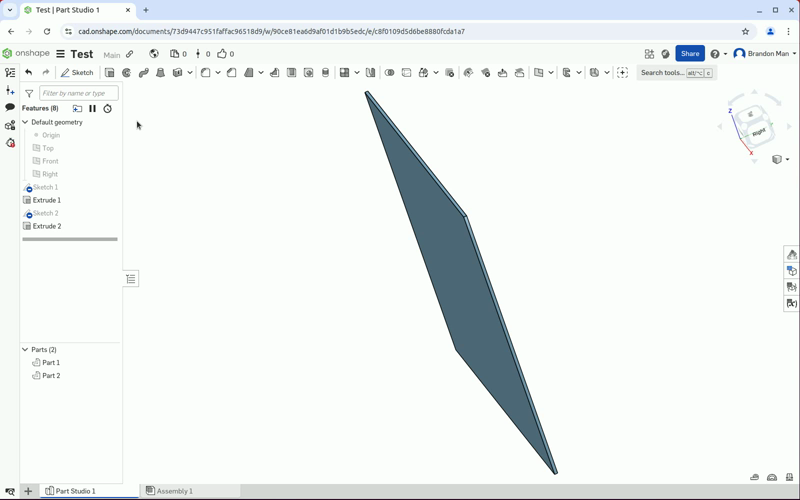
key(right, 2)
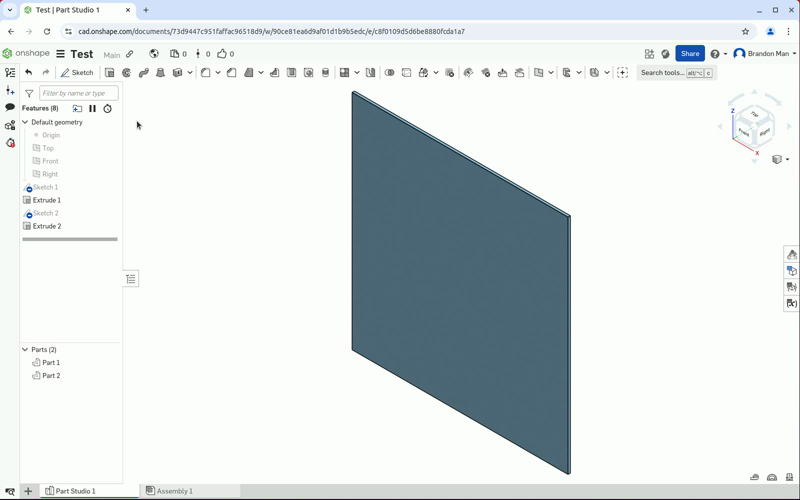
mouse_move(73, 189)
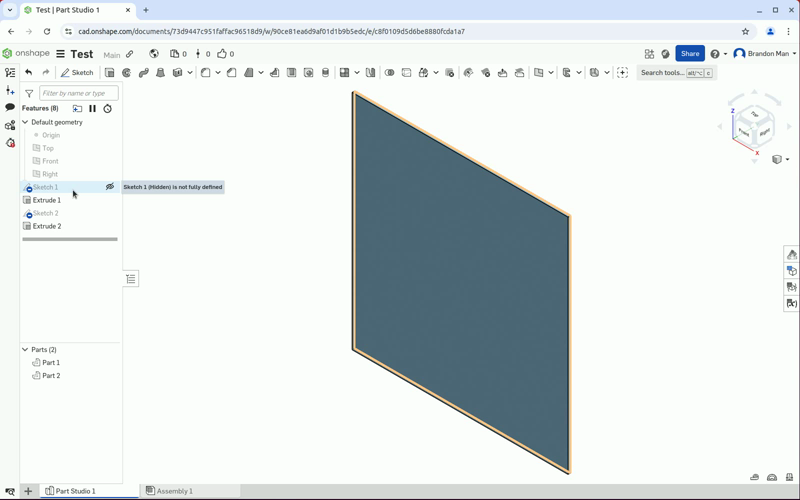
click(73, 189)